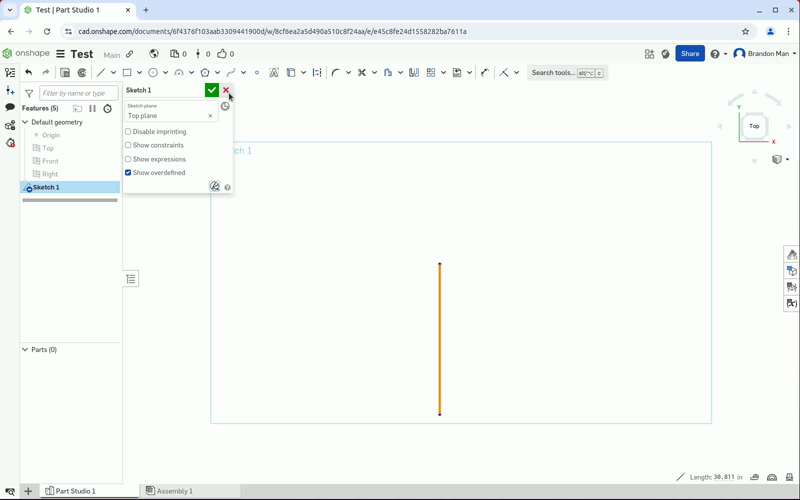
key(shift+h)
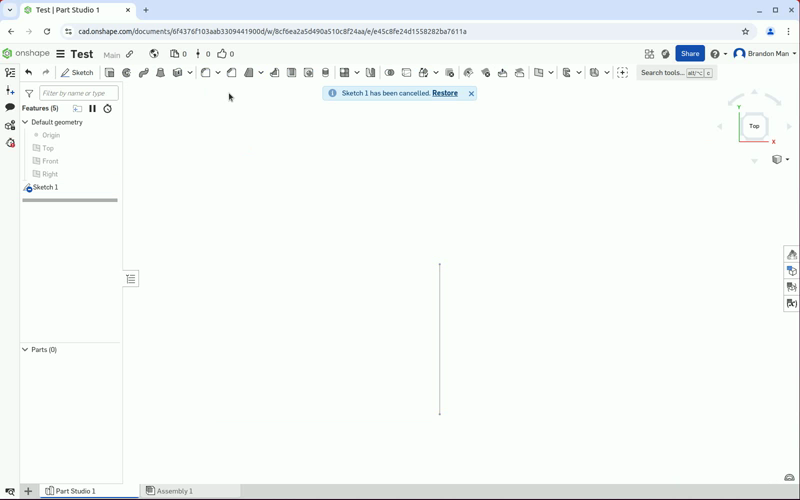
key(shift+s)
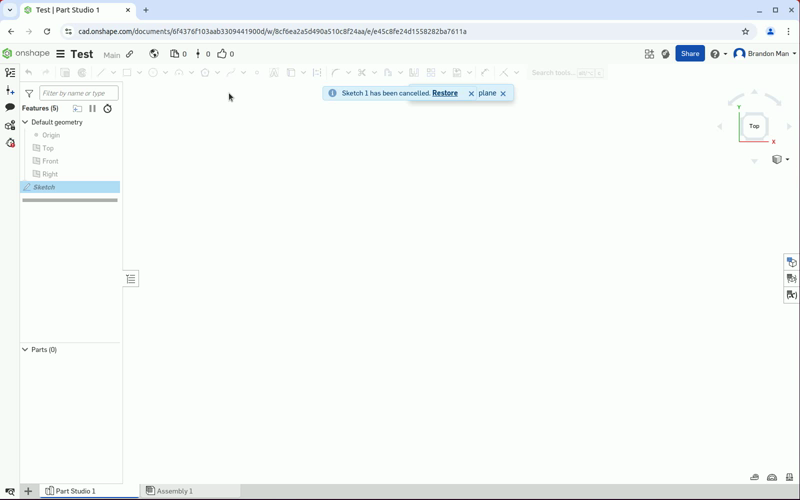
mouse_move(73, 150)
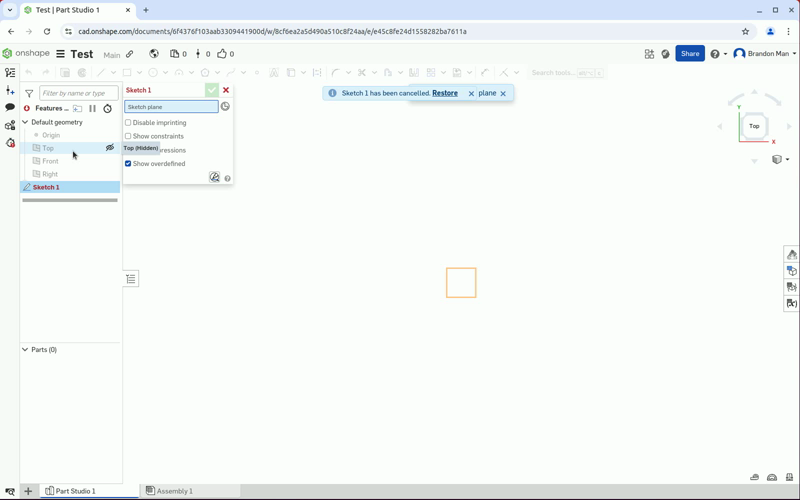
click(73, 150)
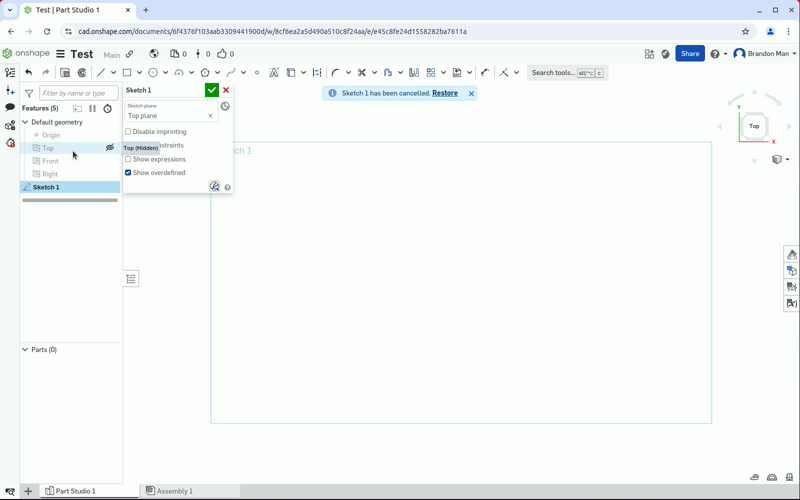
mouse_move(73, 352)
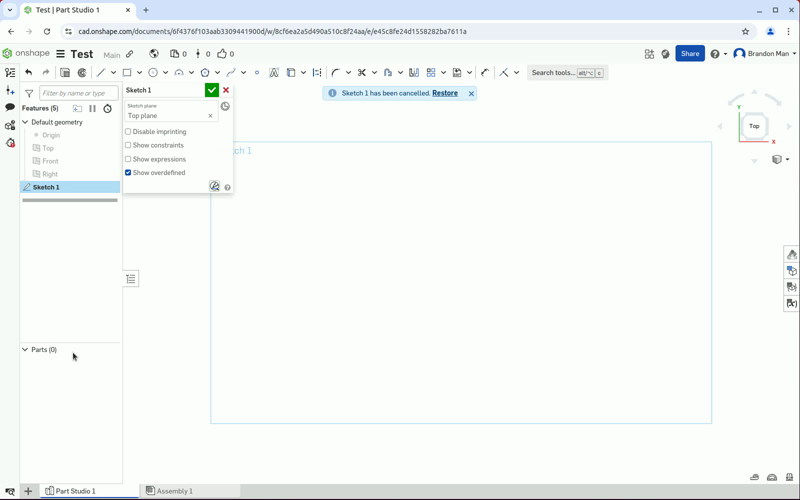
key(y)
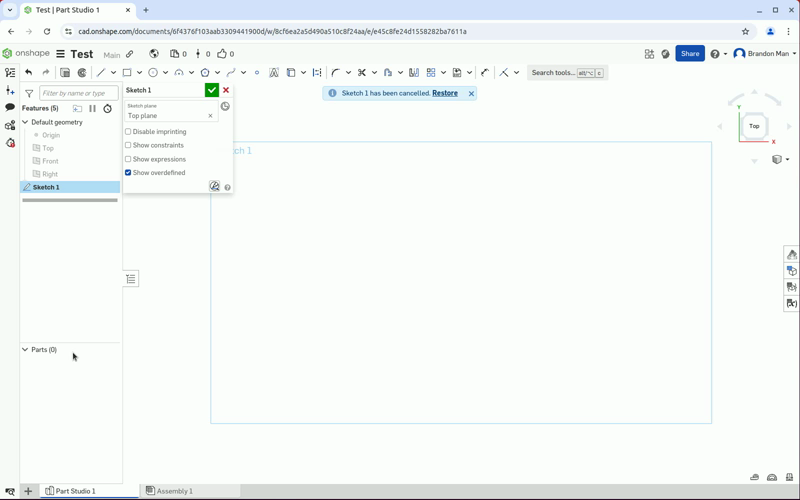
key(c)
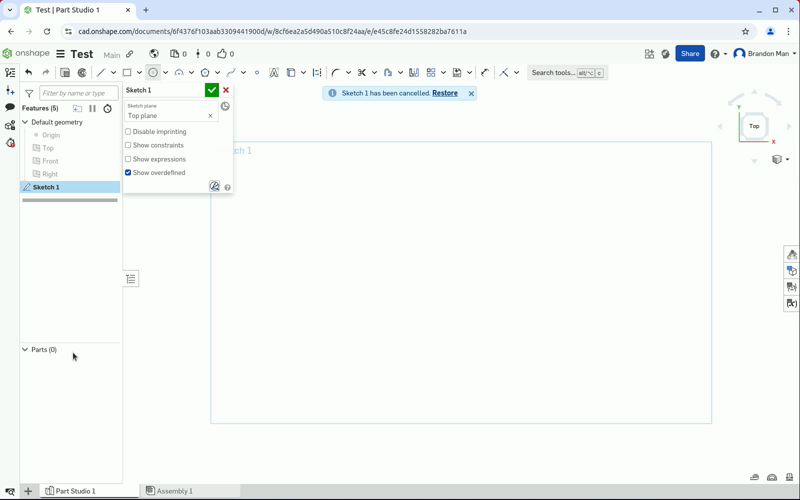
key_down(shift)
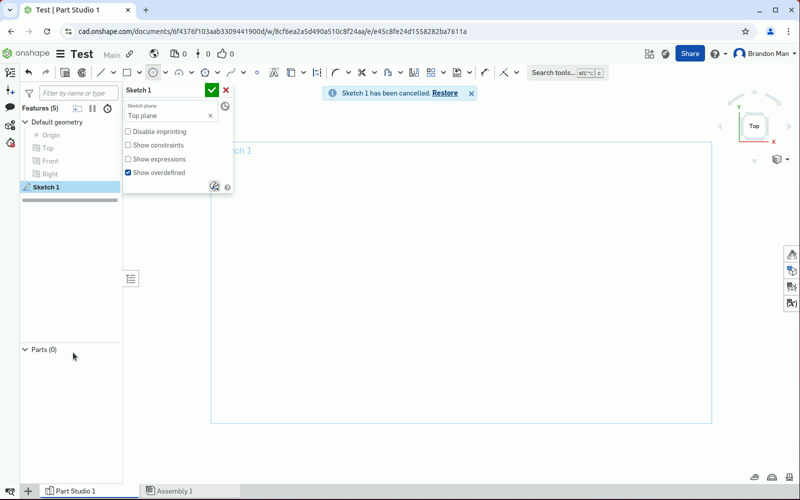
mouse_move(460, 282)
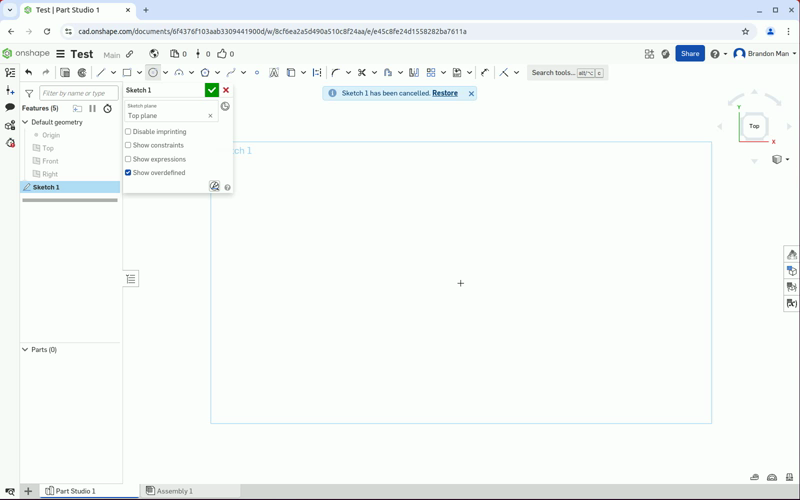
click(460, 282)
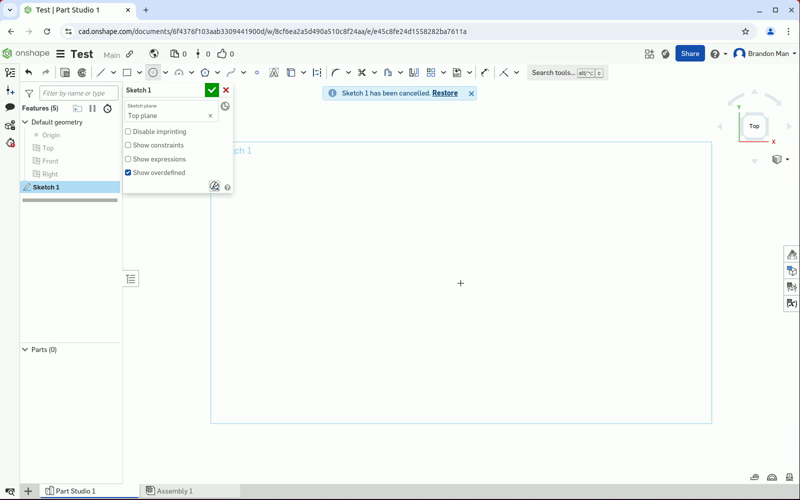
key_up(shift)
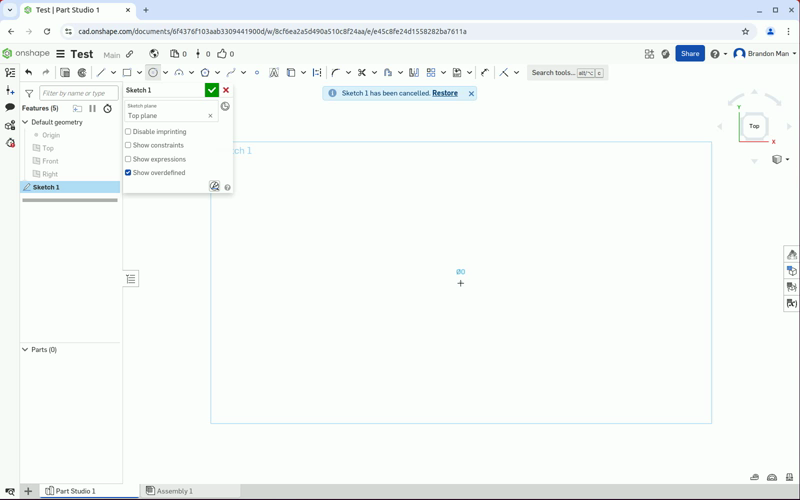
mouse_move(525, 282)
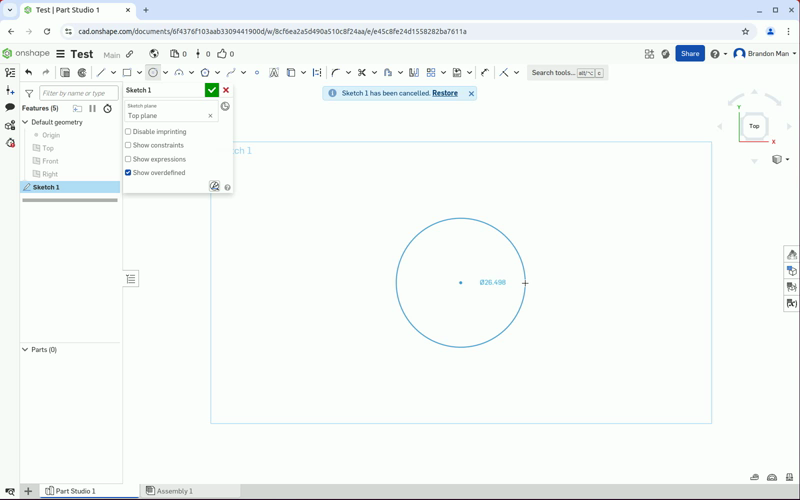
click(525, 282)
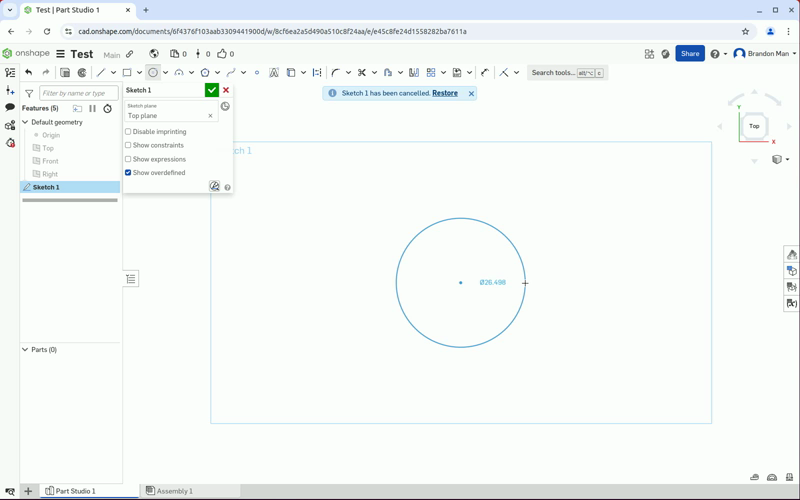
key(esc)
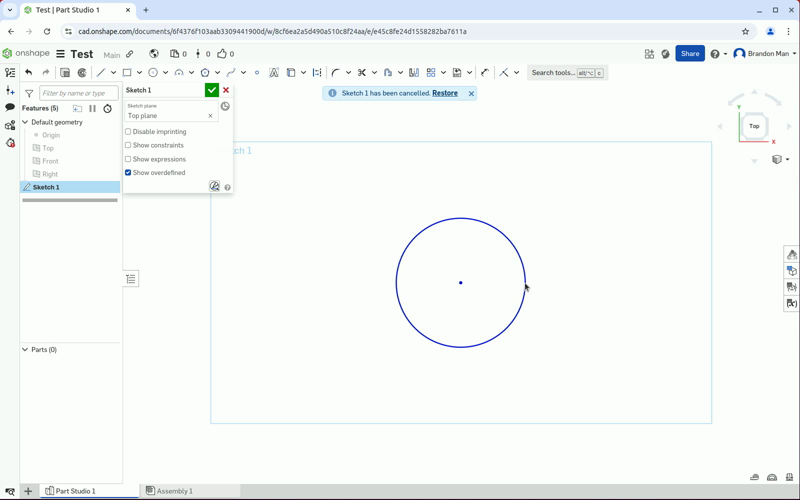
key(c)
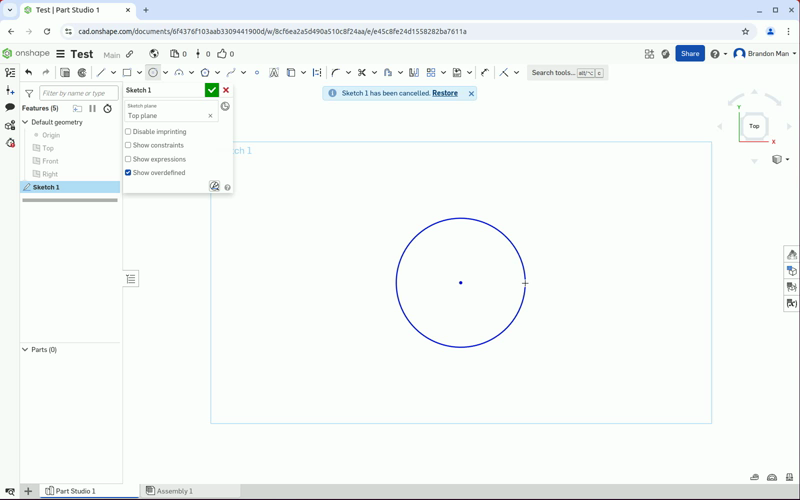
key_down(shift)
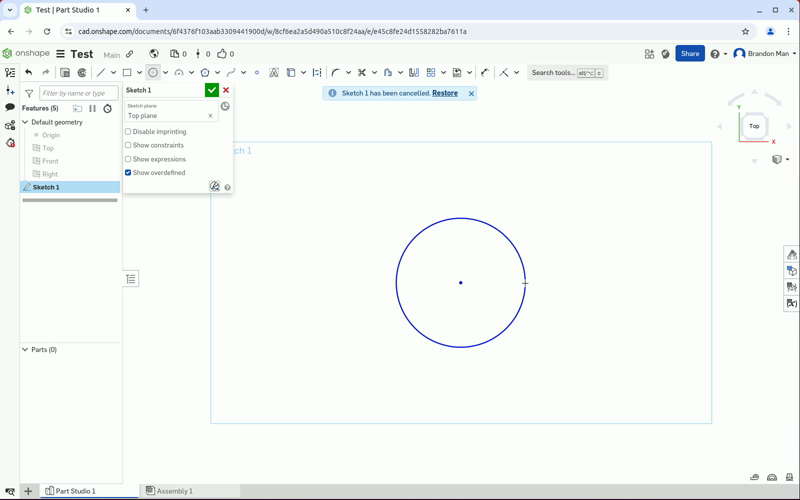
mouse_move(460, 282)
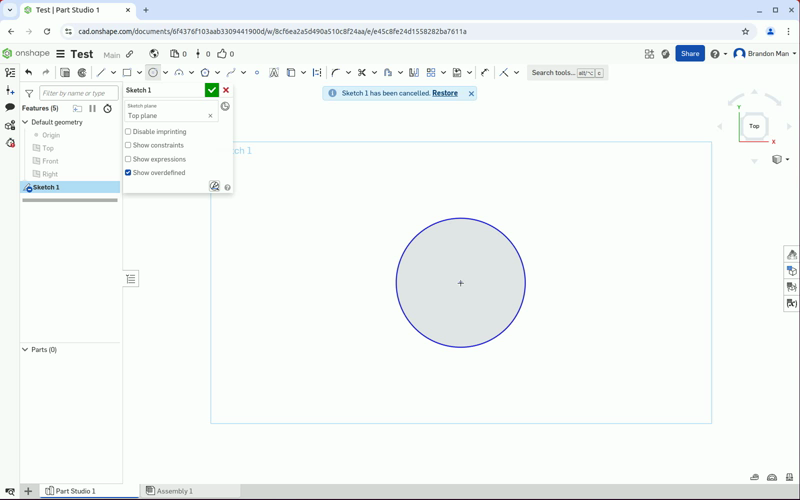
click(460, 282)
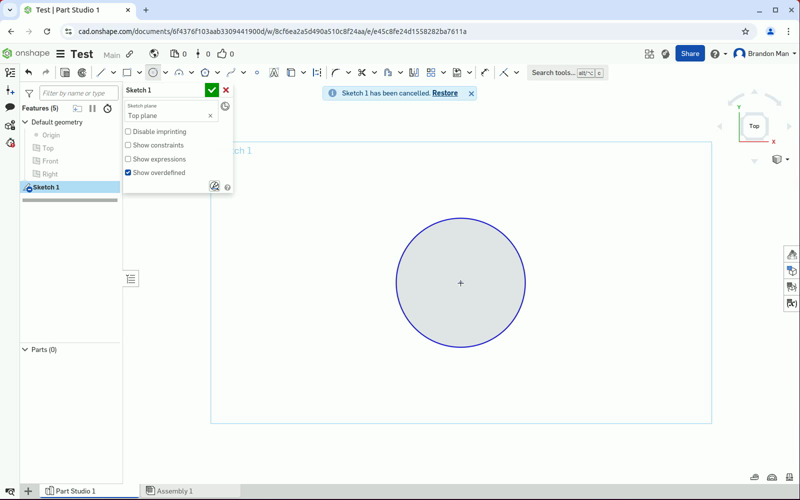
key_up(shift)
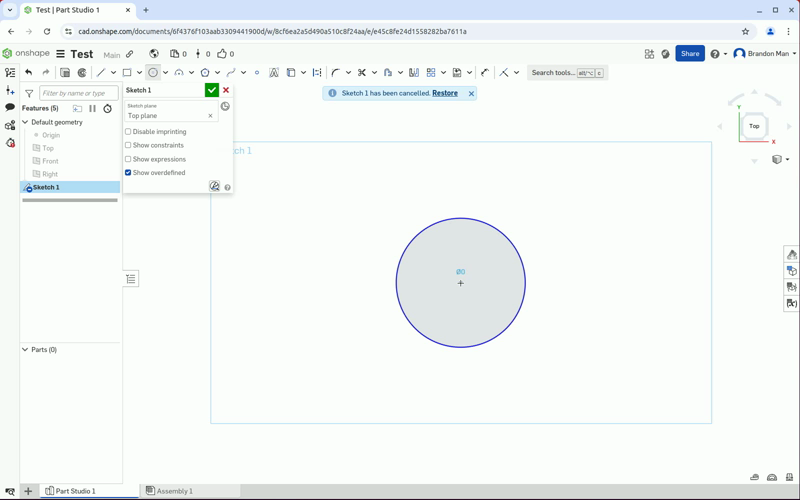
mouse_move(489, 282)
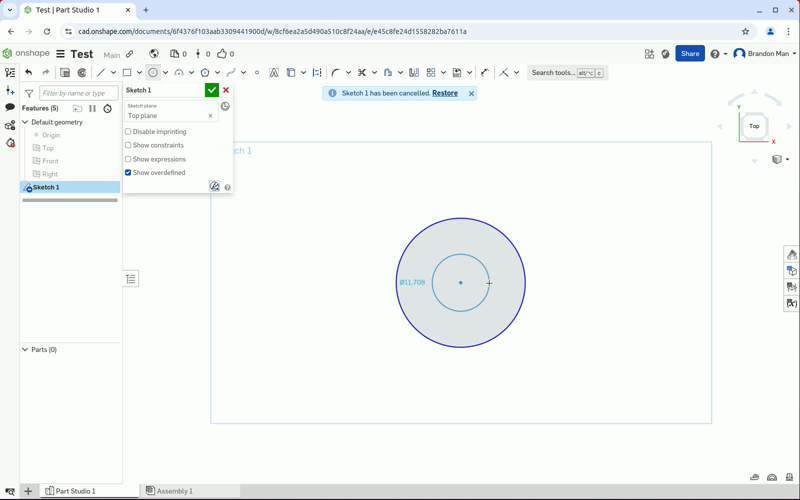
click(489, 282)
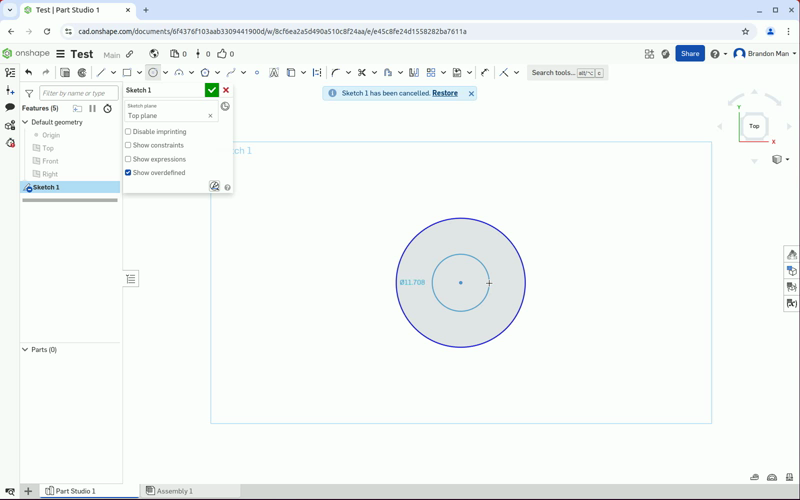
key(esc)
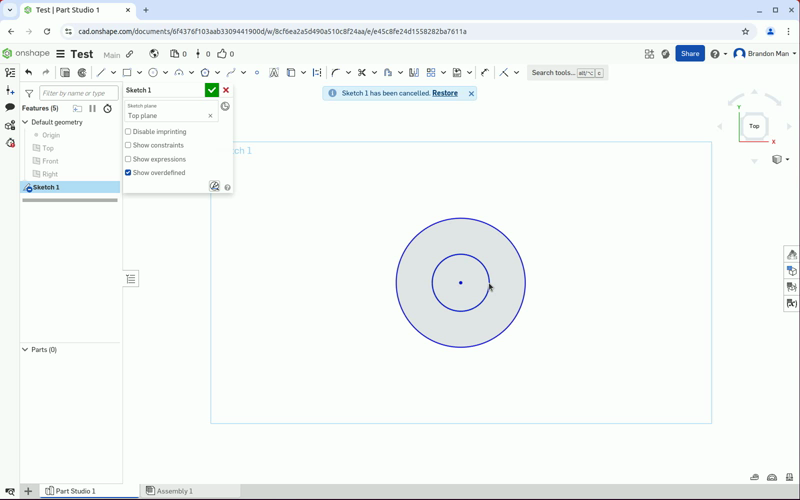
mouse_move(424, 277)
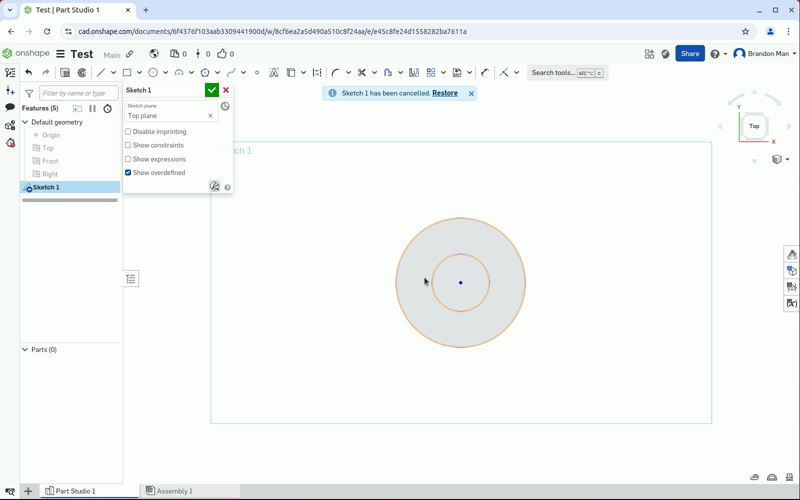
click(424, 277)
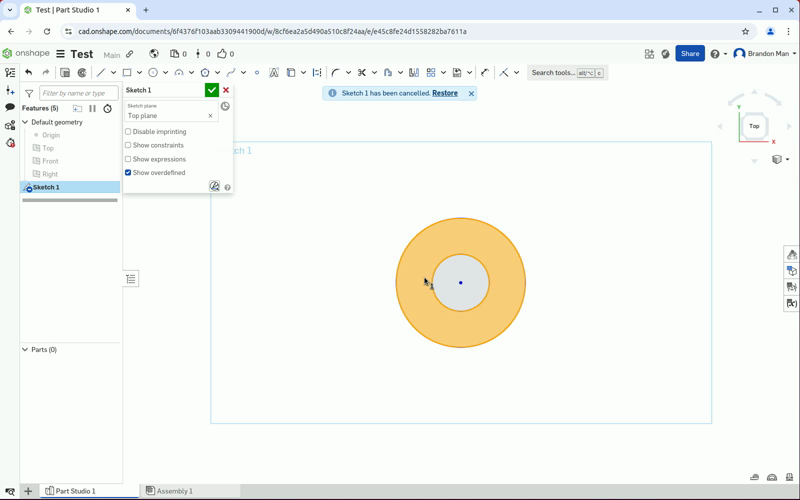
mouse_move(73, 352)
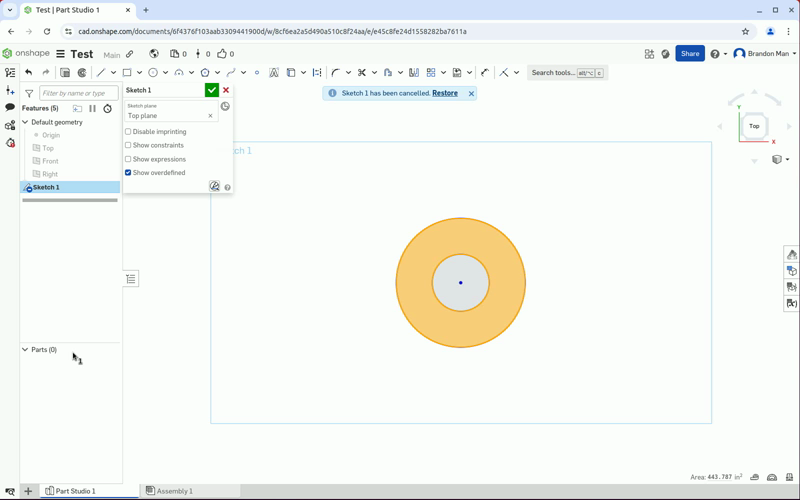
key(shift+y)
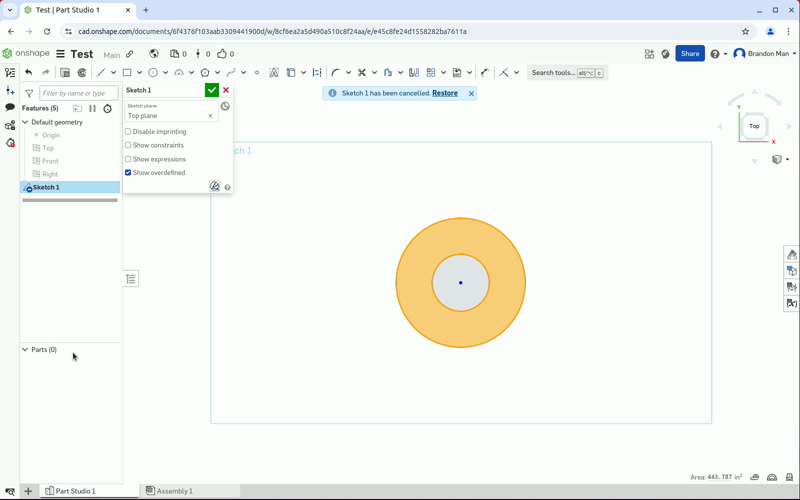
key(shift+e)
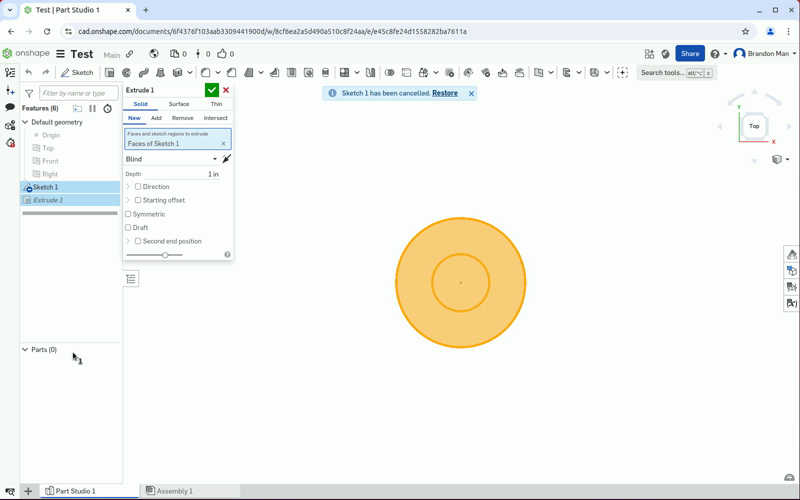
mouse_move(143, 106)
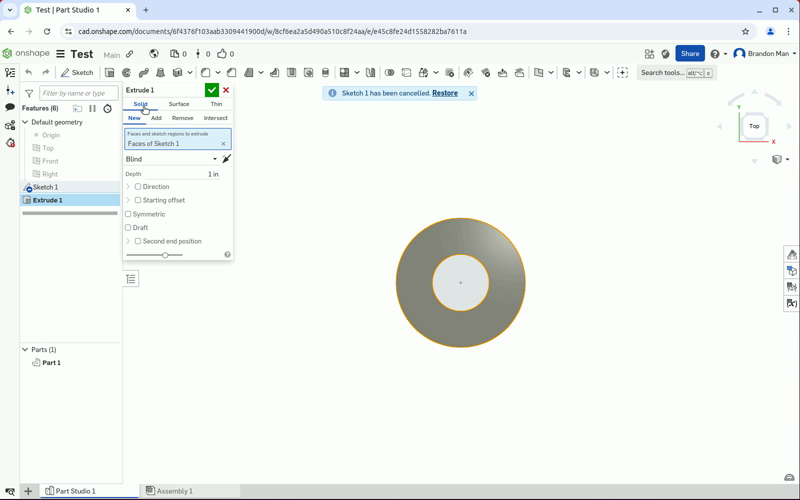
click(143, 106)
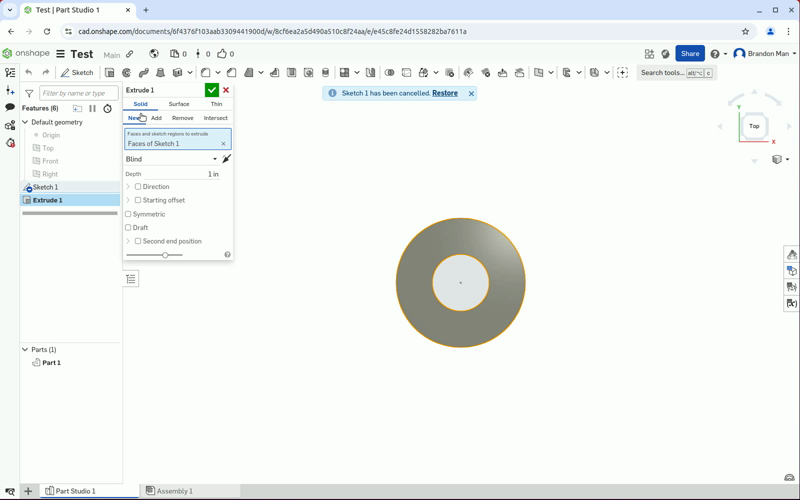
mouse_move(137, 120)
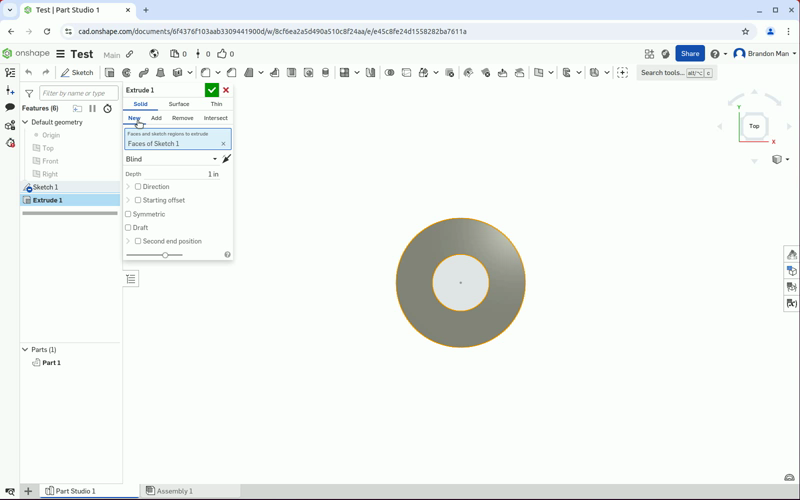
click(137, 120)
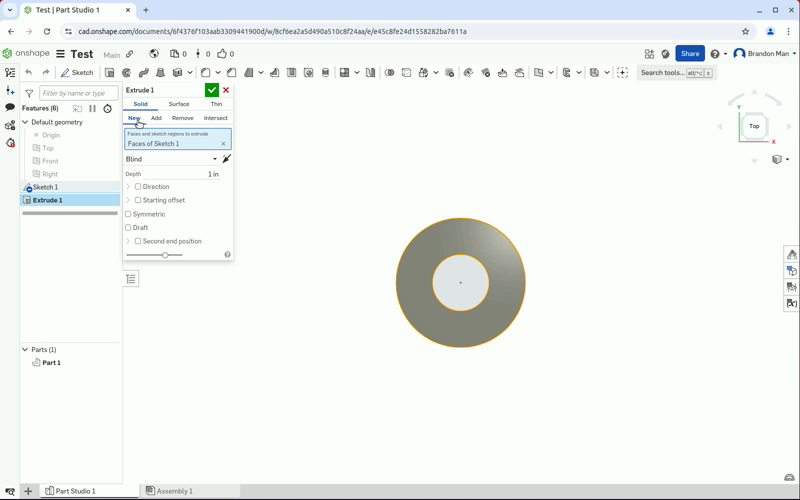
key(tab, 4)
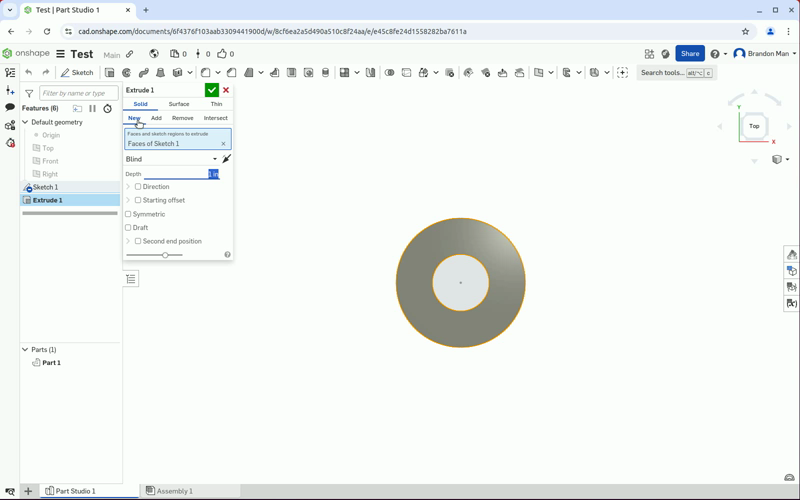
text(11.073)
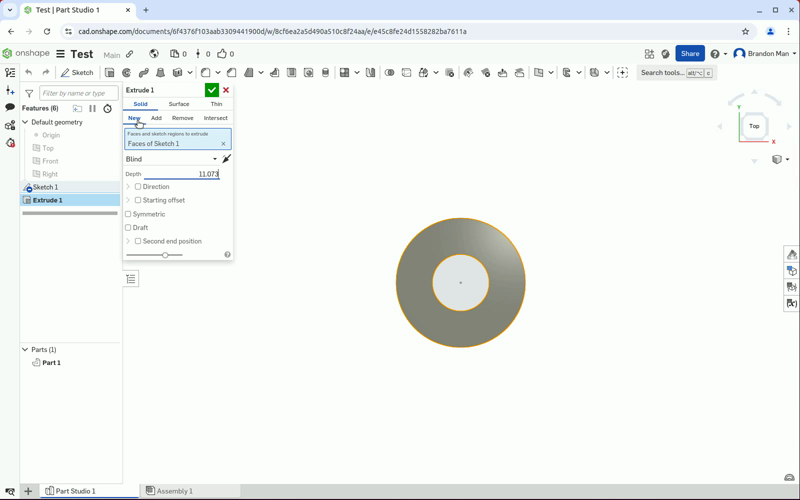
key(enter)
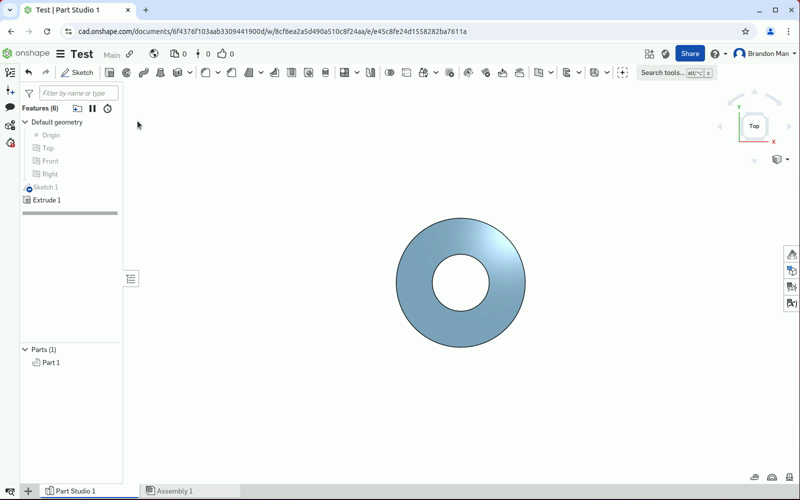
key(shift+h)
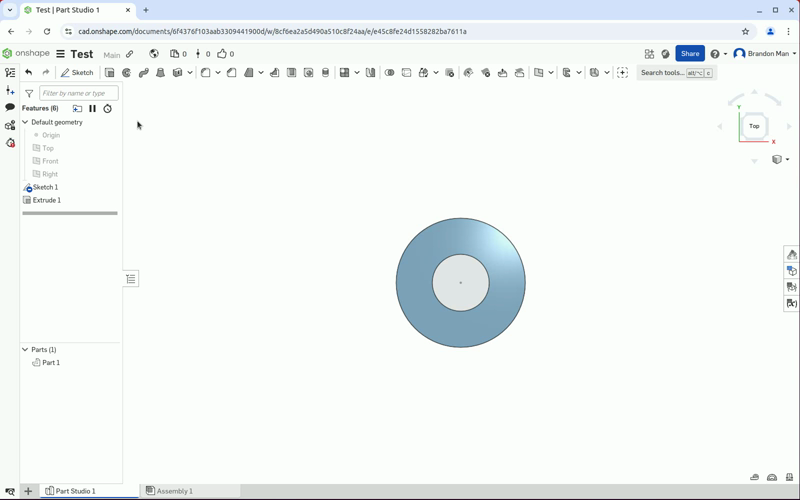
key(shift+h)
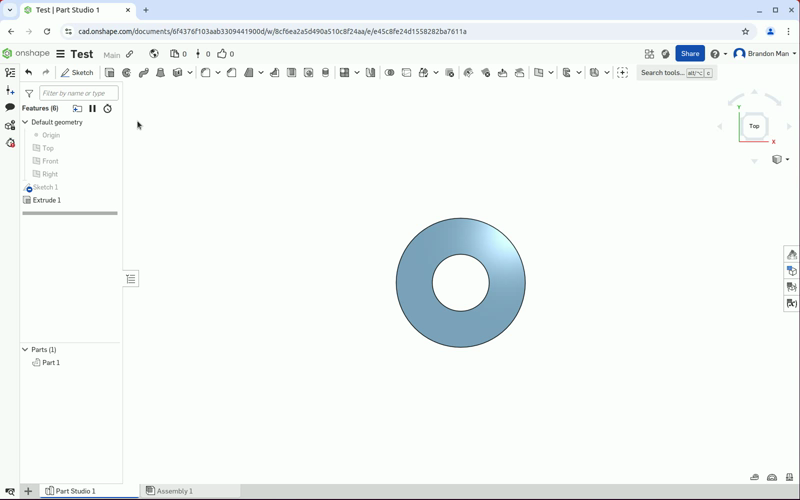
mouse_move(73, 189)
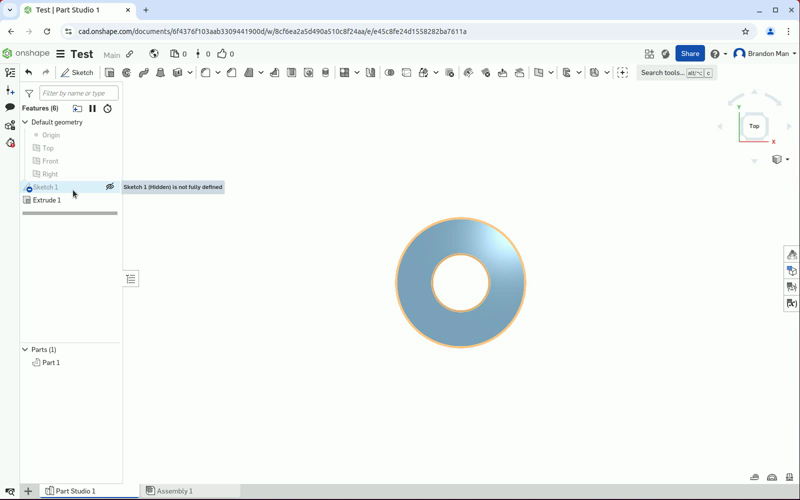
click(73, 189)
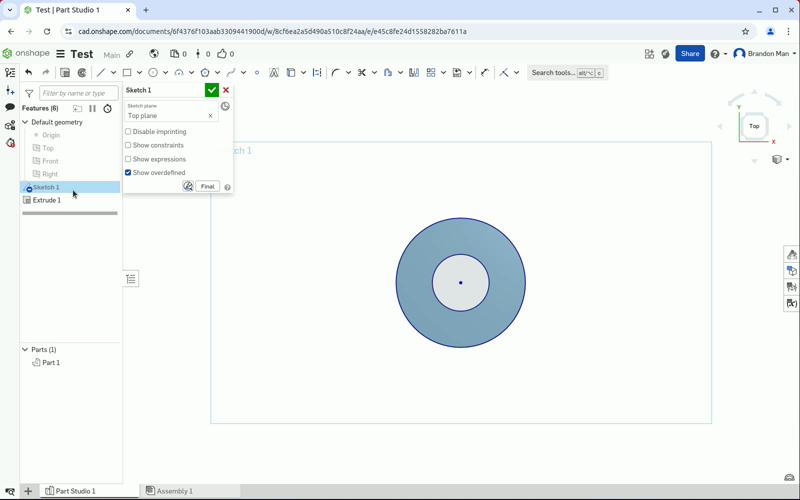
mouse_move(229, 92)
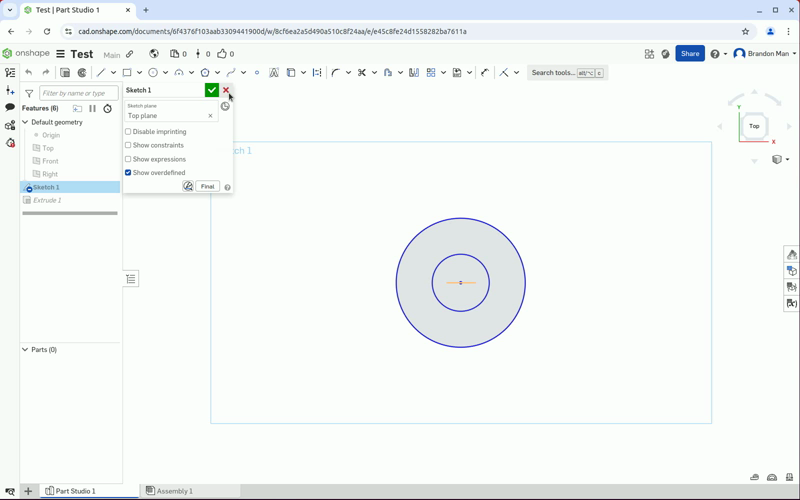
click(229, 92)
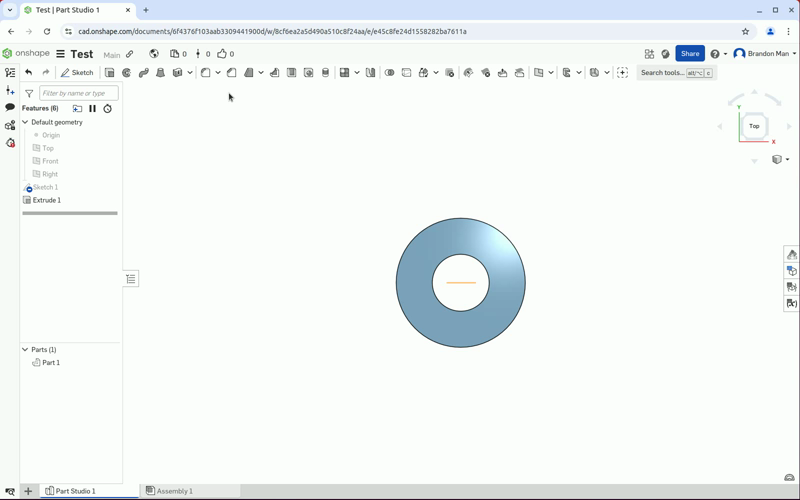
mouse_move(541, 75)
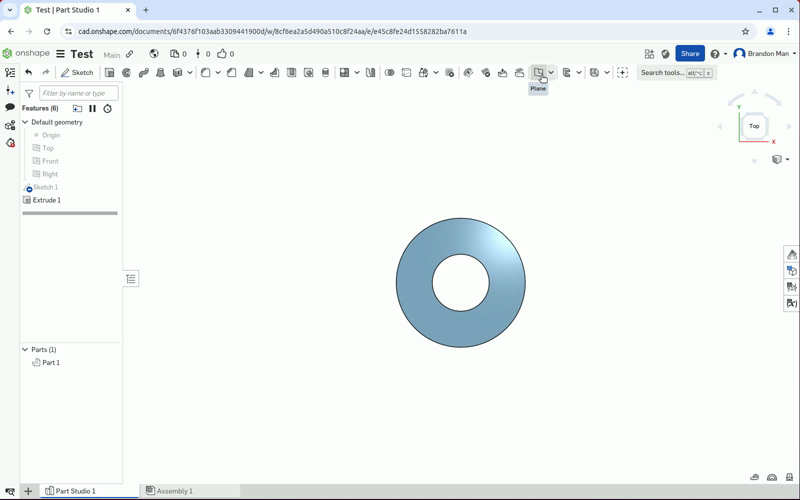
click(541, 75)
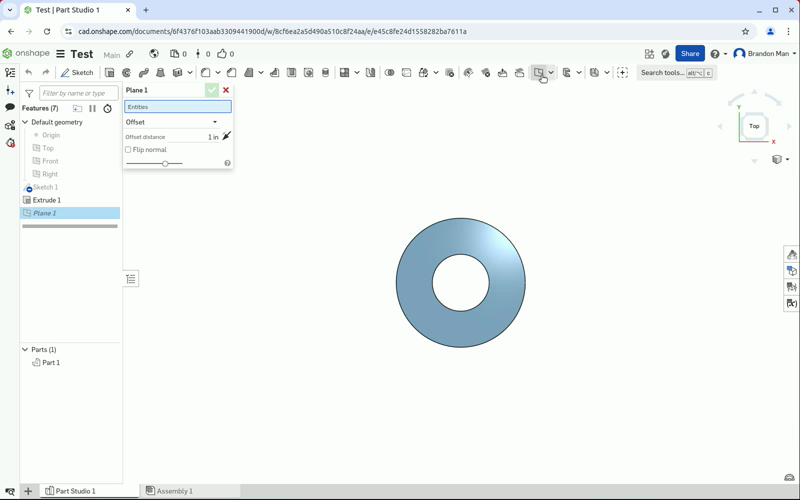
mouse_move(73, 150)
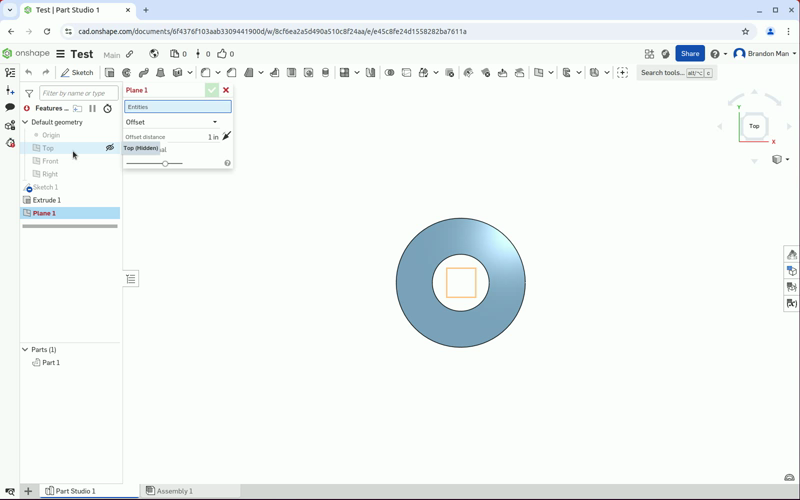
click(73, 150)
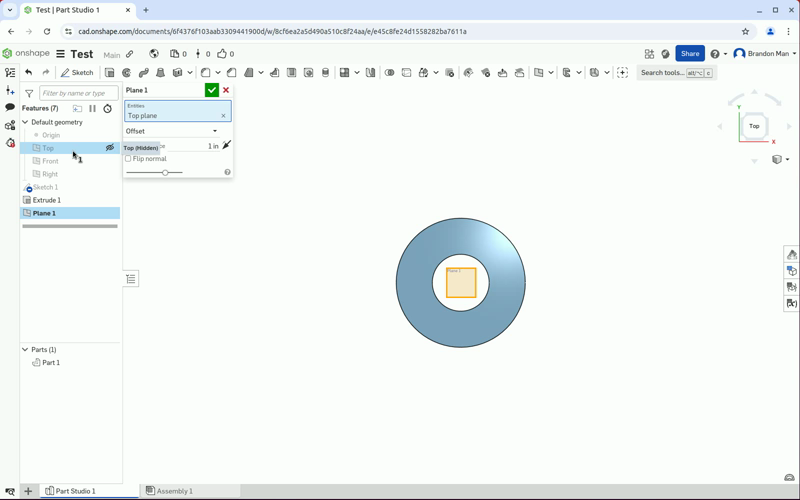
key(tab, 2)
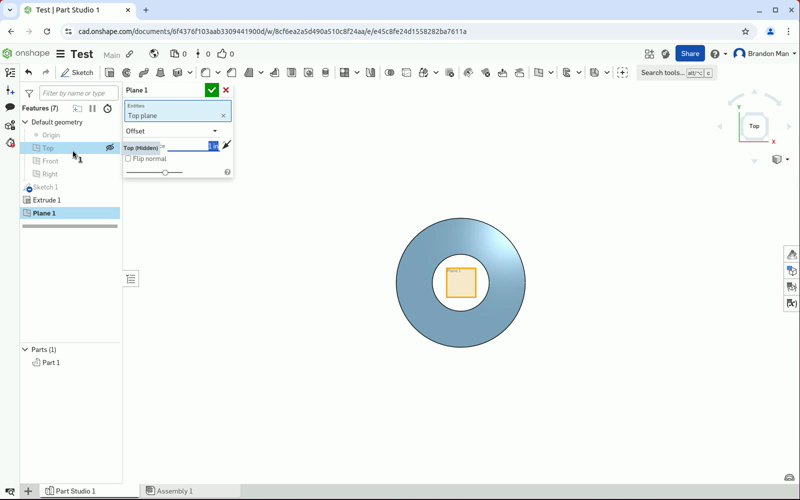
text(11.061)
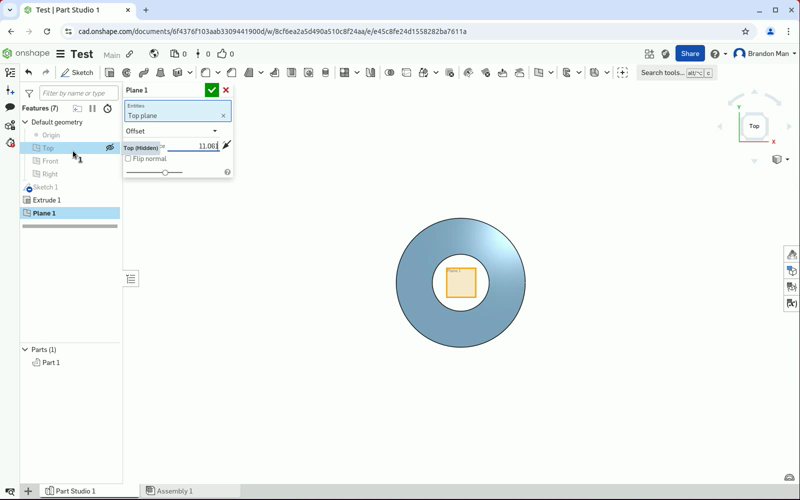
key(enter, 2)
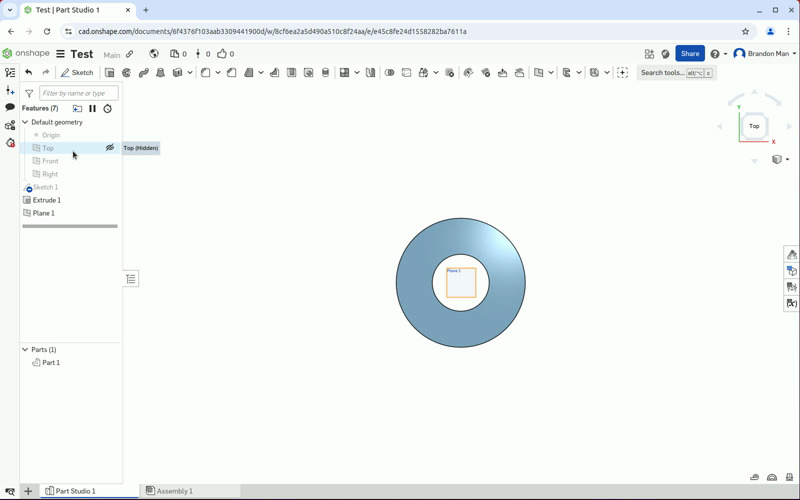
key(shift+s)
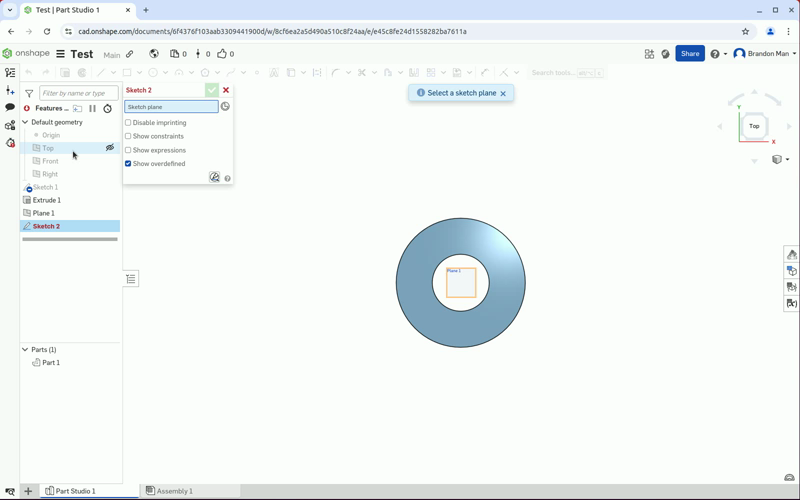
mouse_move(73, 215)
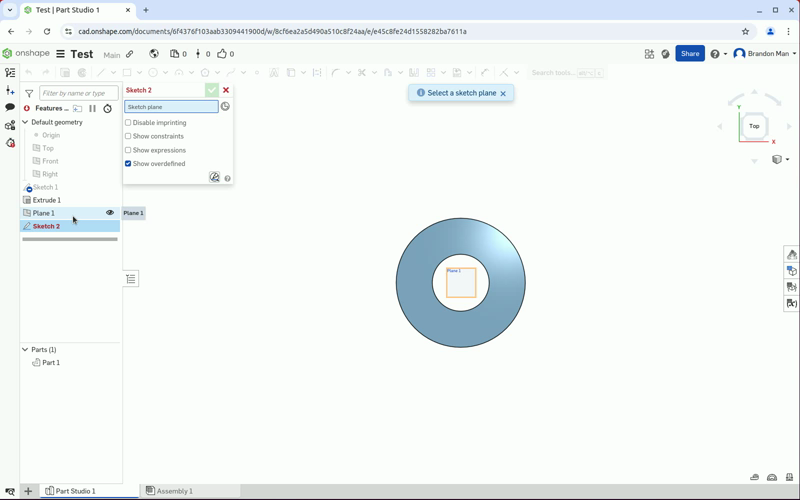
click(73, 215)
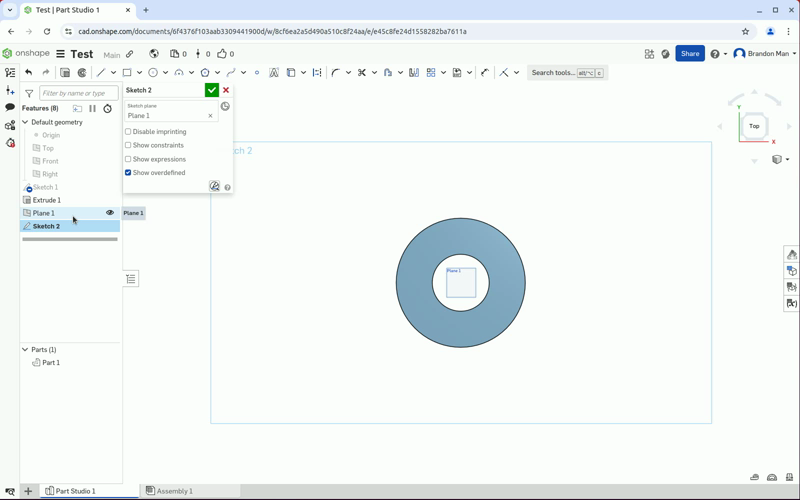
mouse_move(73, 352)
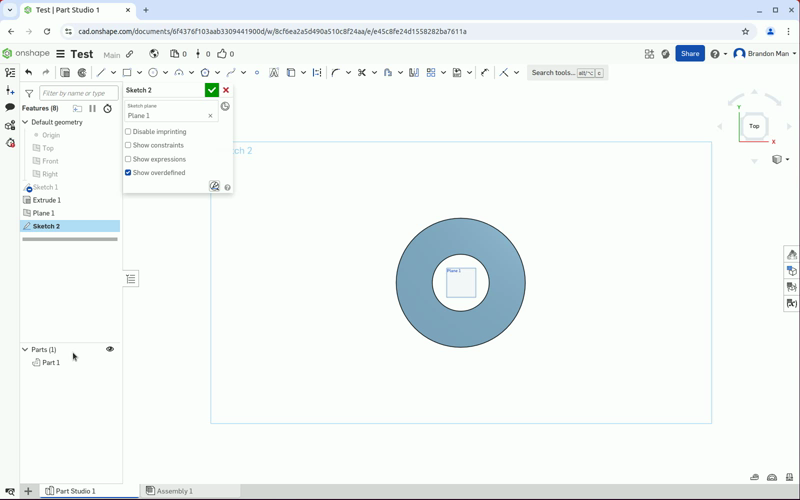
key(y)
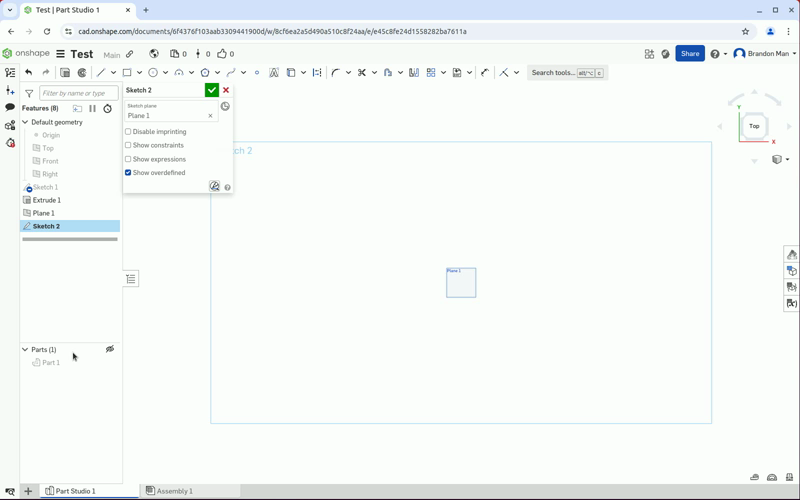
key(c)
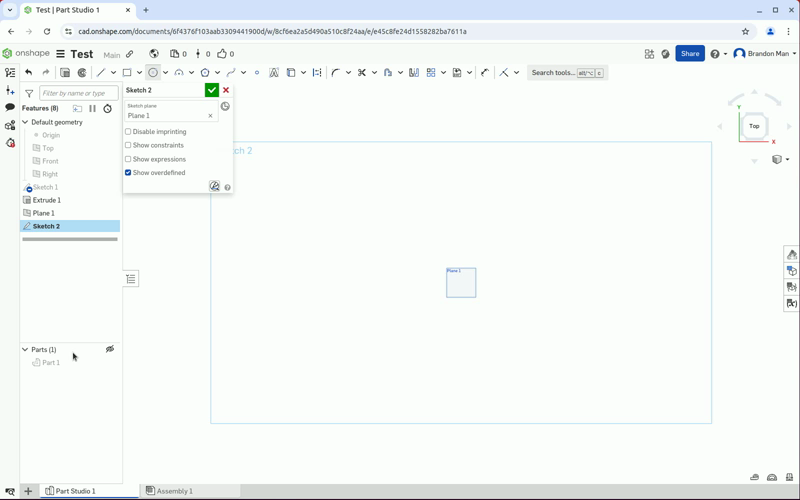
key_down(shift)
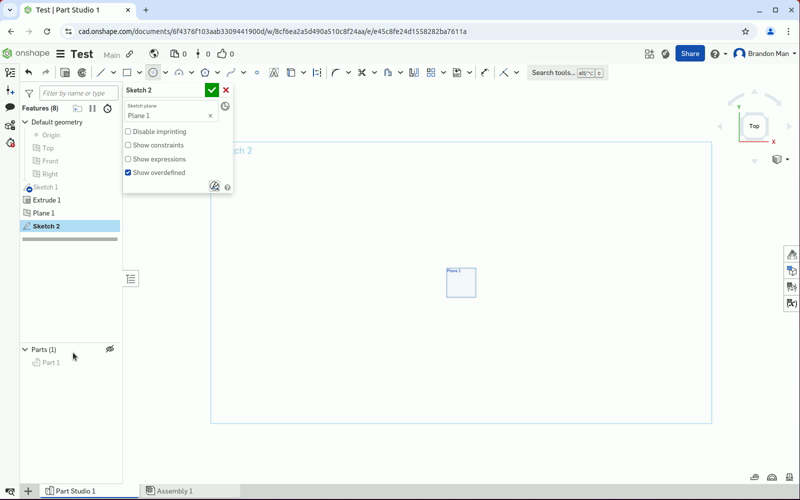
mouse_move(460, 282)
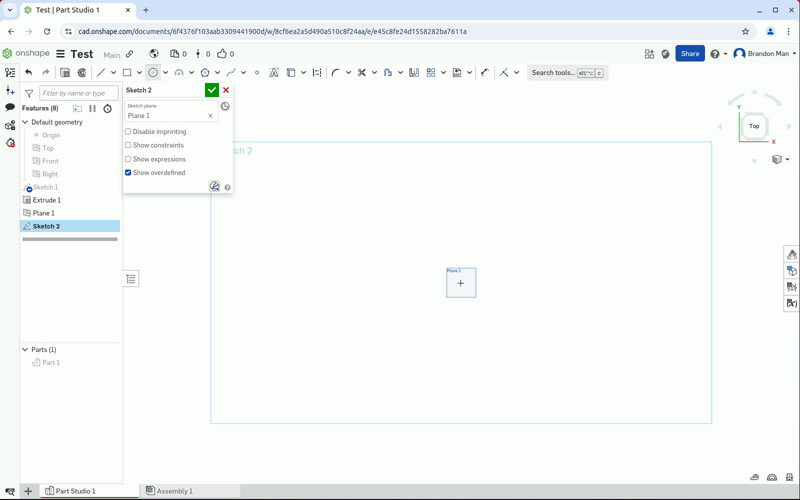
click(460, 282)
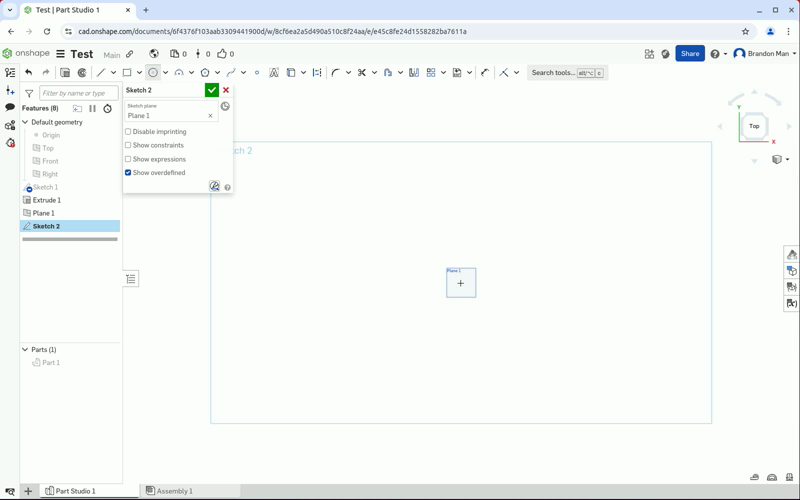
key_up(shift)
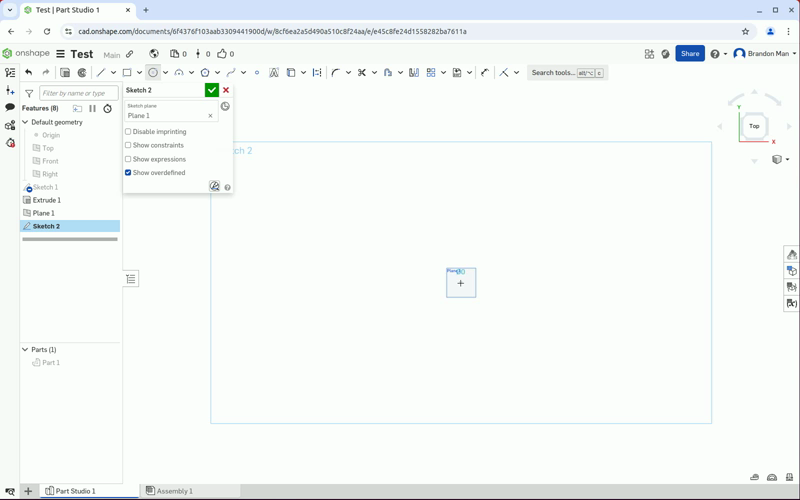
mouse_move(506, 282)
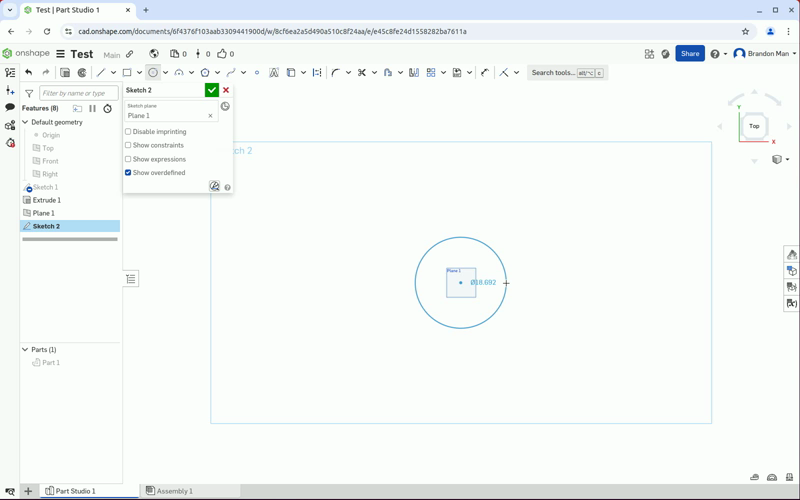
click(506, 282)
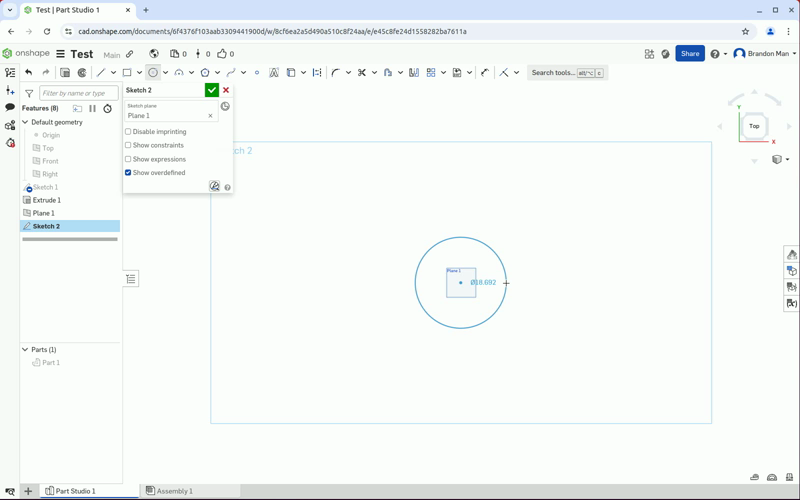
key(esc)
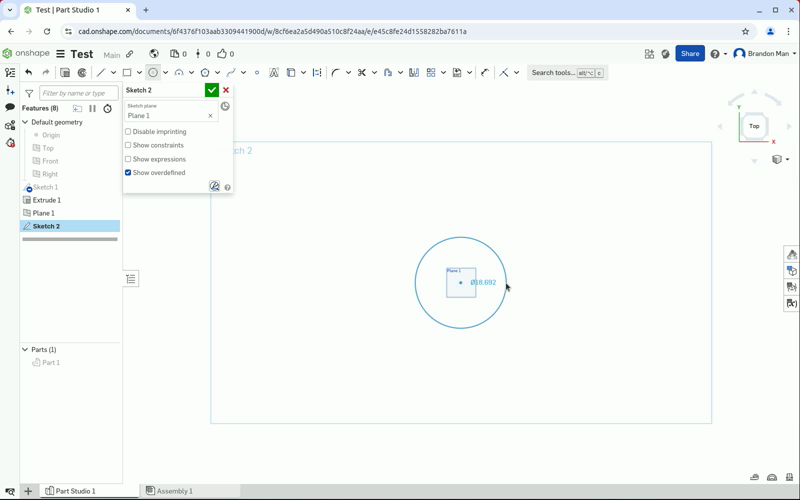
key(c)
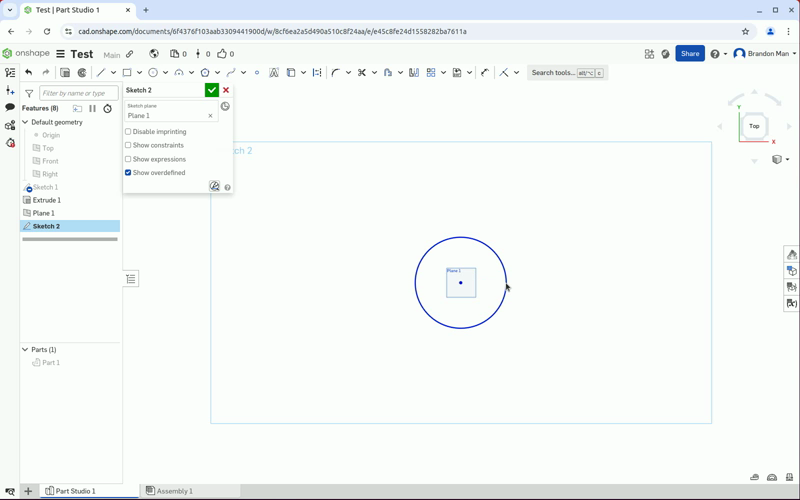
key_down(shift)
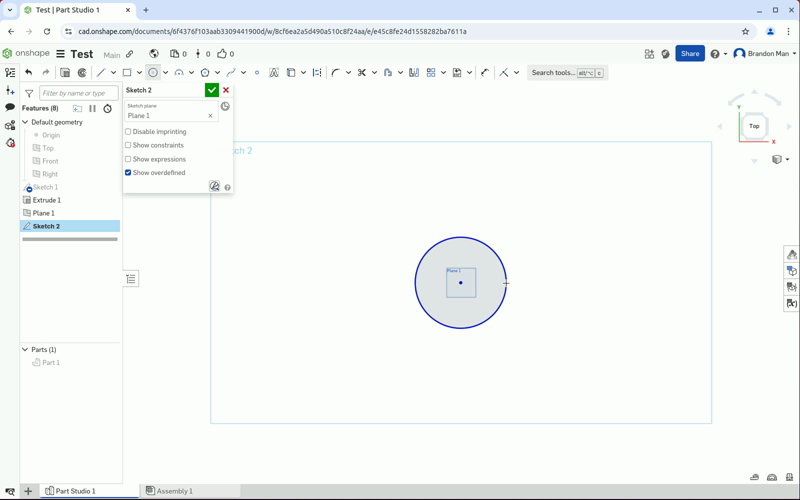
mouse_move(460, 282)
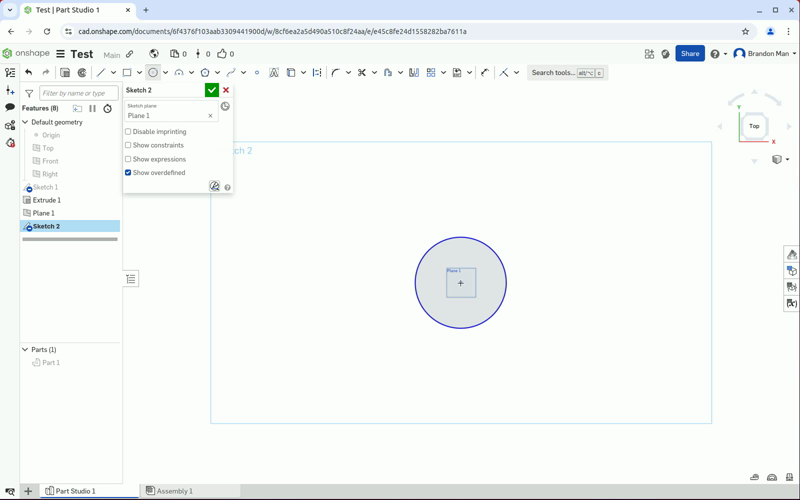
click(460, 282)
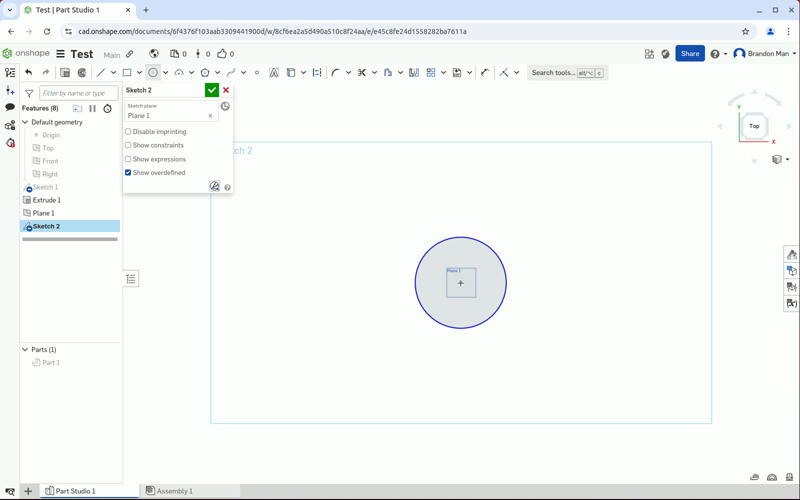
key_up(shift)
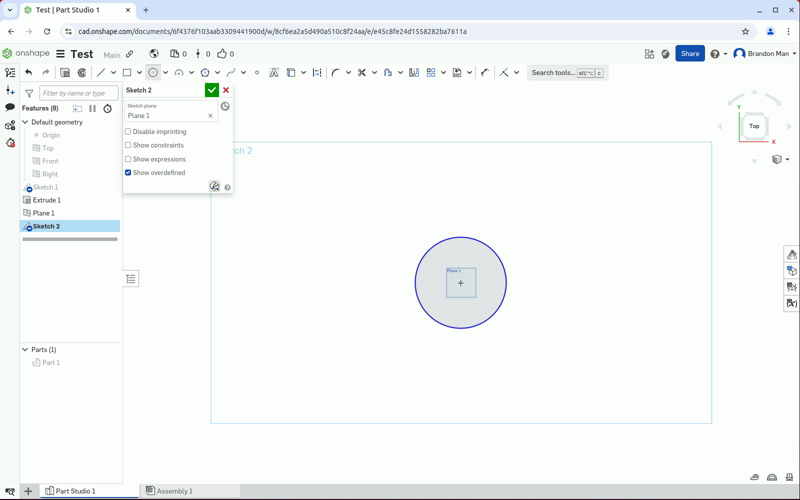
mouse_move(489, 282)
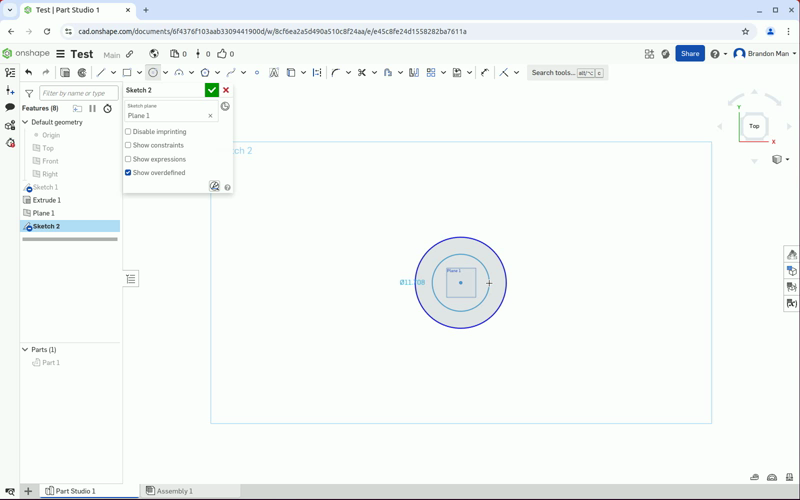
click(489, 282)
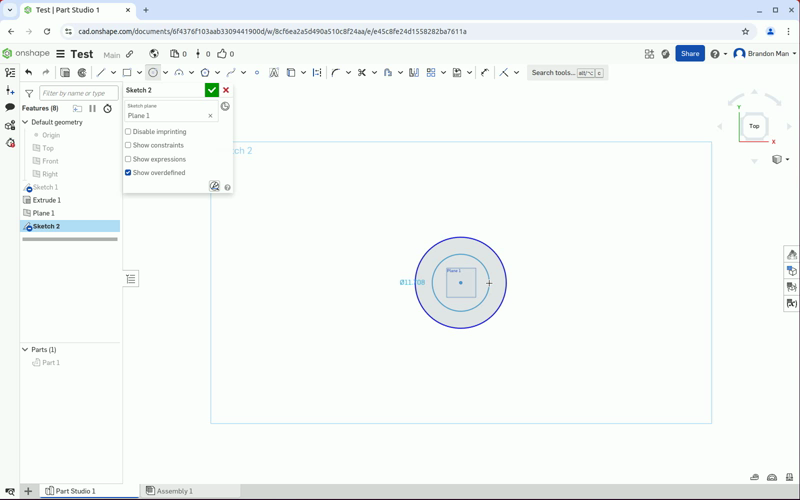
key(esc)
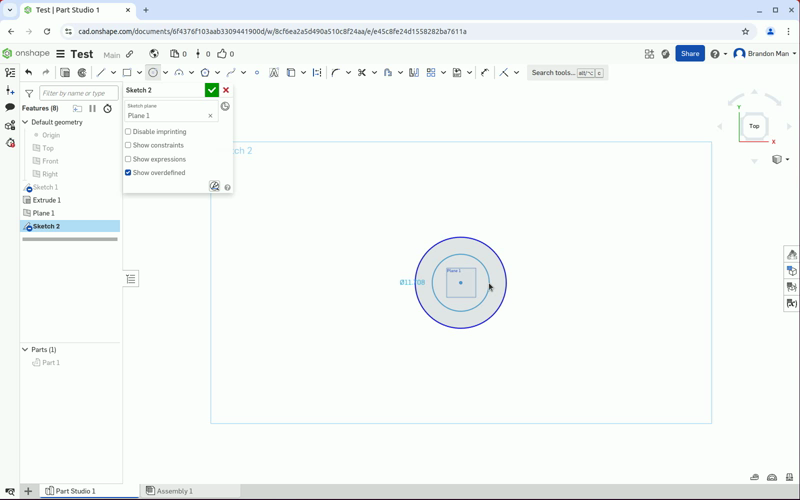
mouse_move(427, 270)
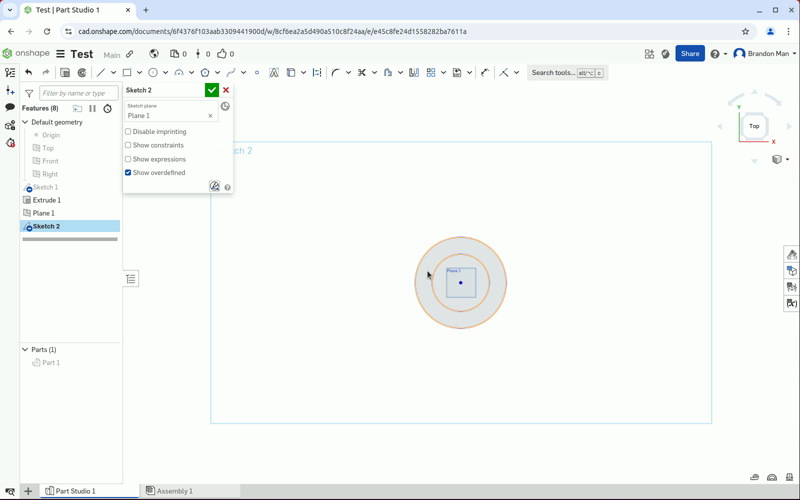
click(427, 270)
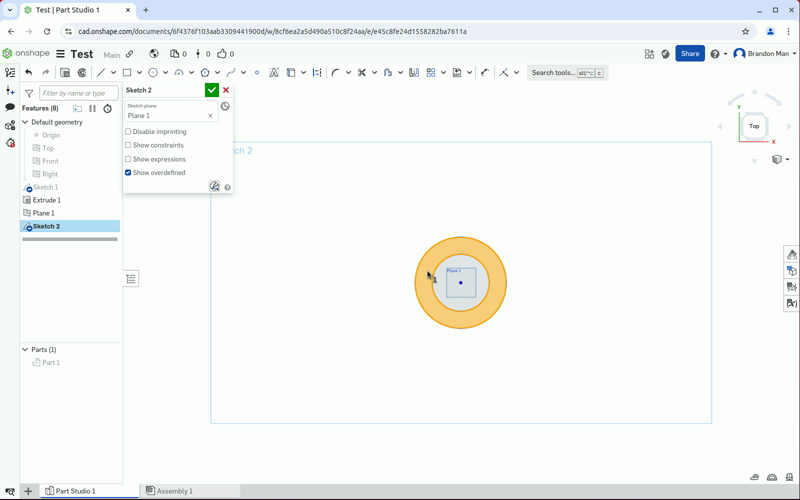
mouse_move(73, 352)
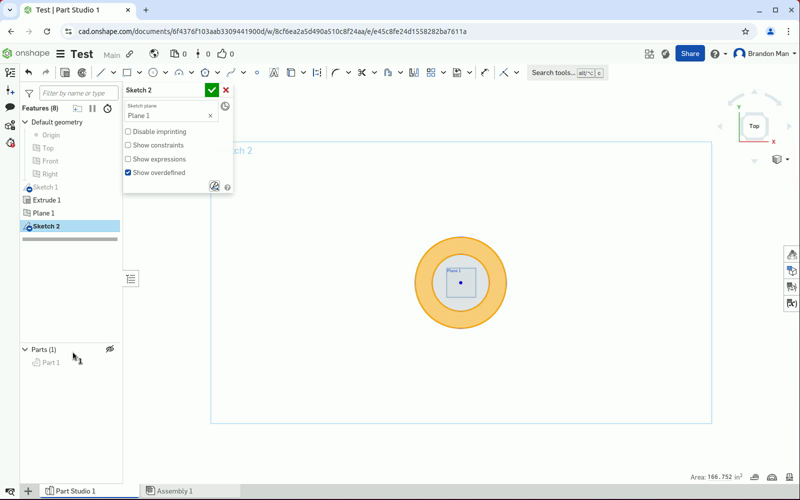
key(shift+y)
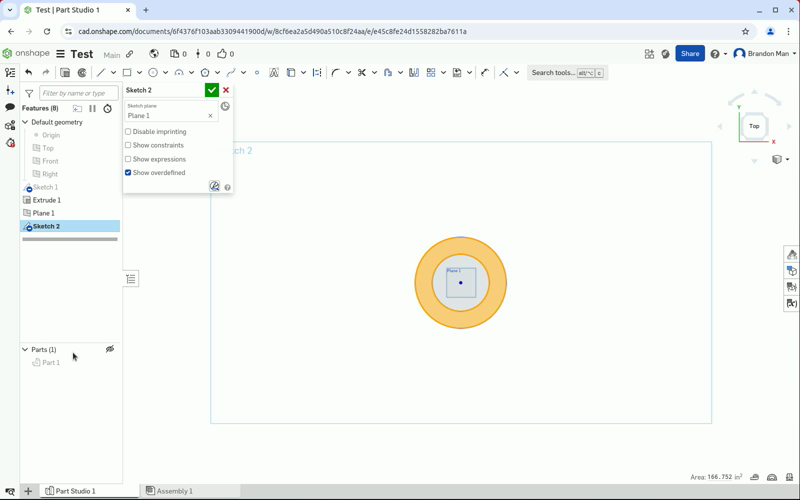
key(shift+e)
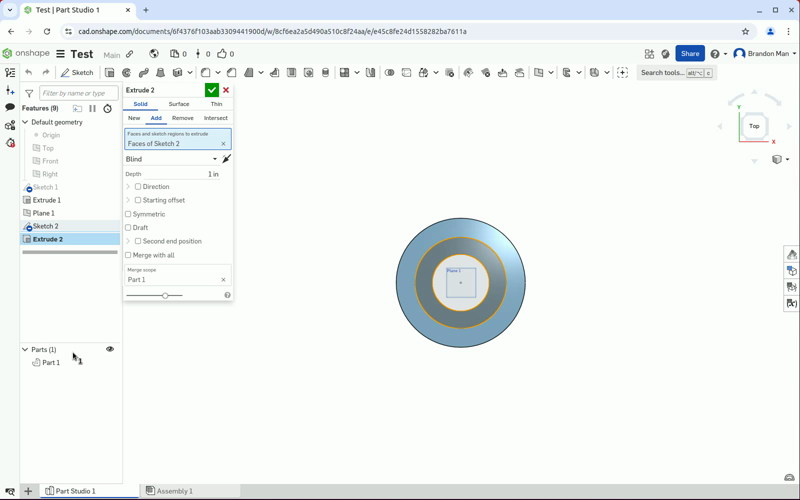
mouse_move(143, 106)
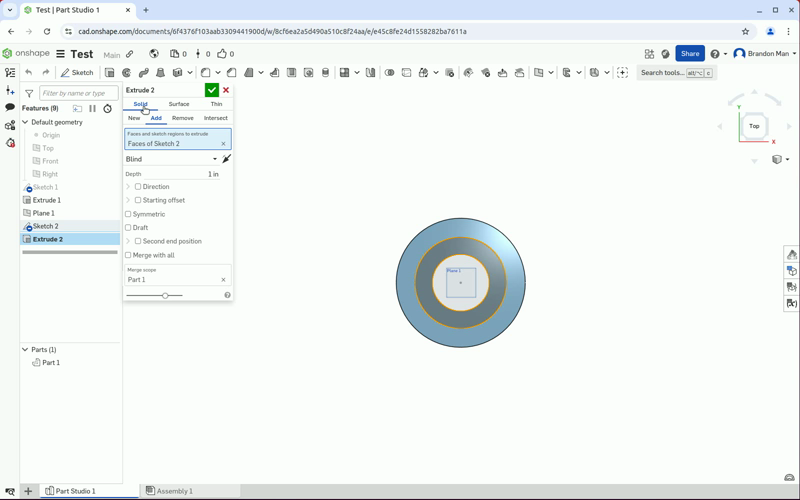
click(143, 106)
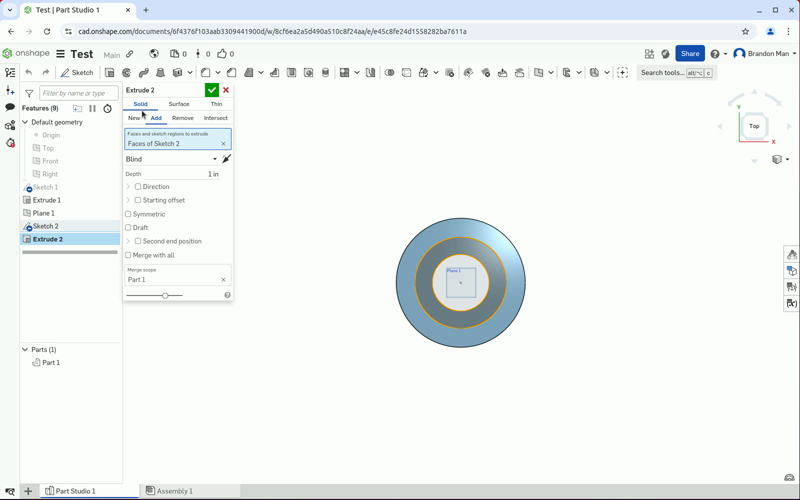
mouse_move(137, 120)
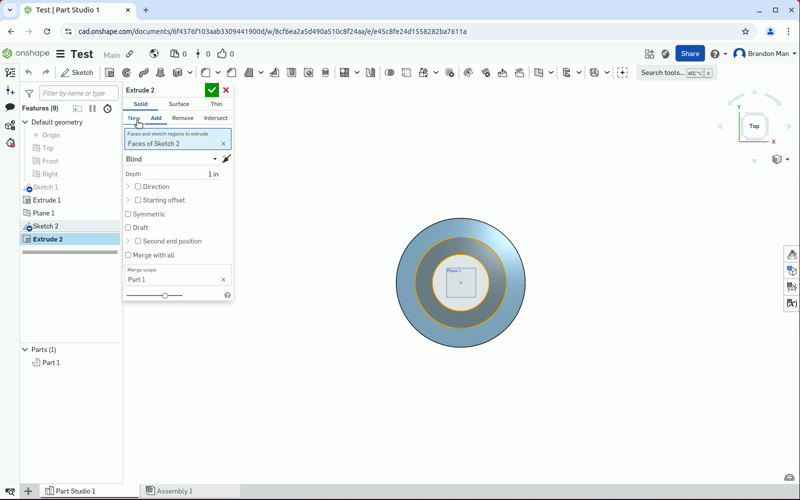
click(137, 120)
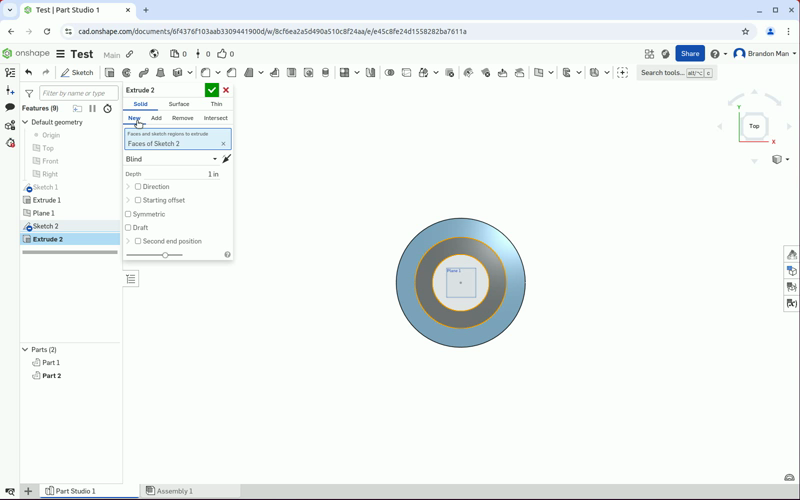
key(tab, 4)
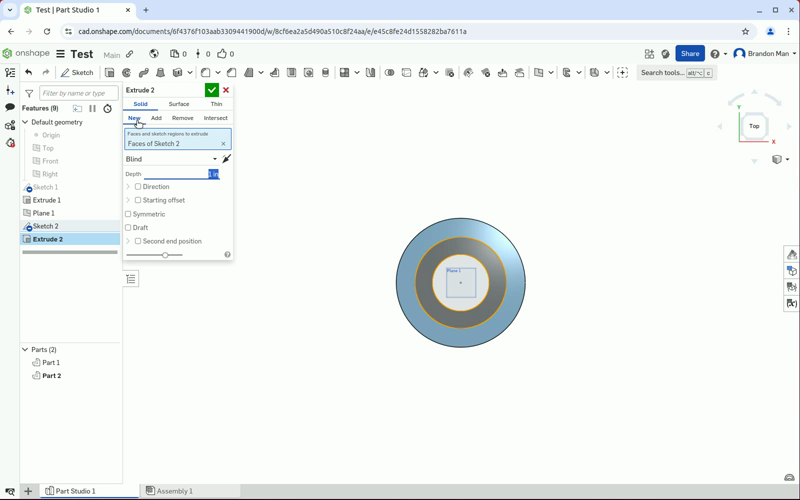
text(10.591)
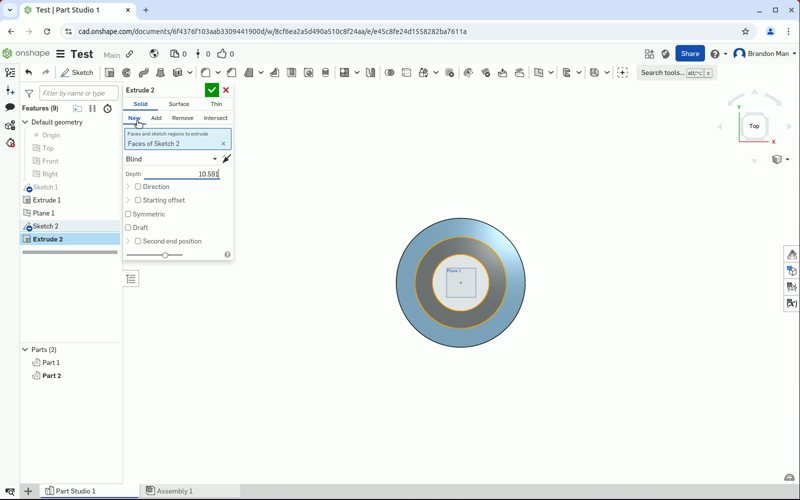
key(enter)
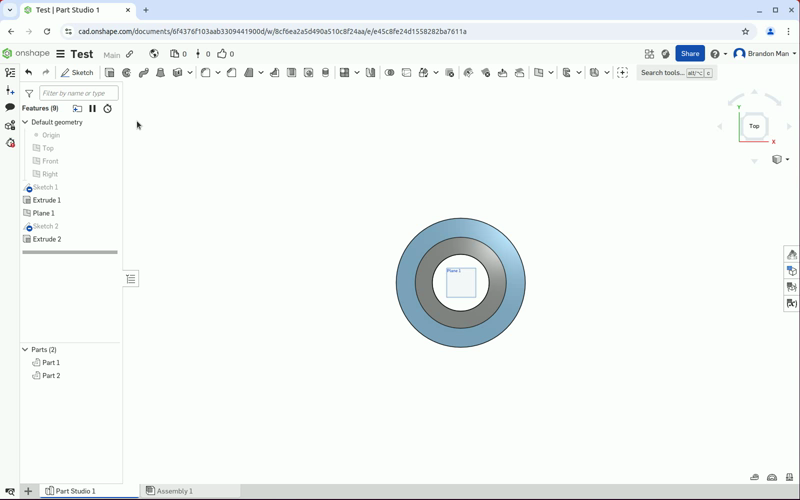
key(shift+h)
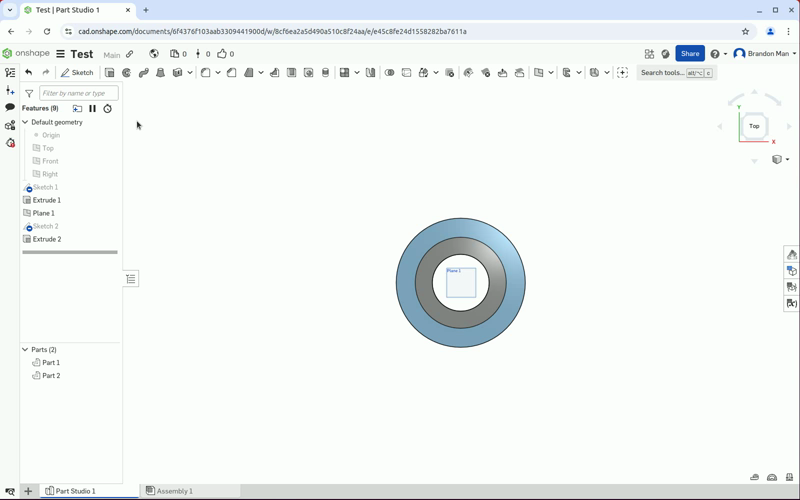
key(shift+h)
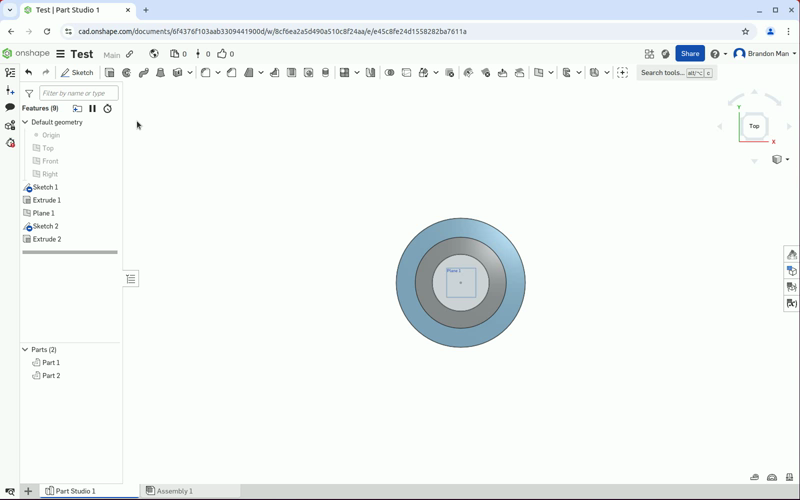
key(shift+7)
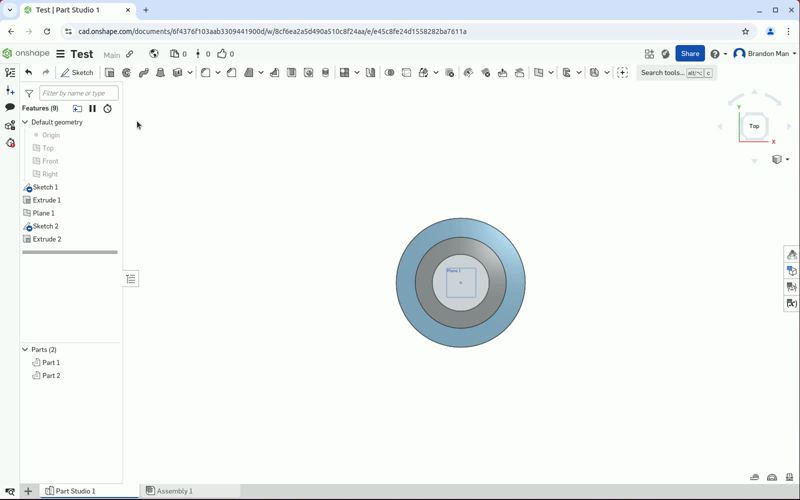
key(up, 3)
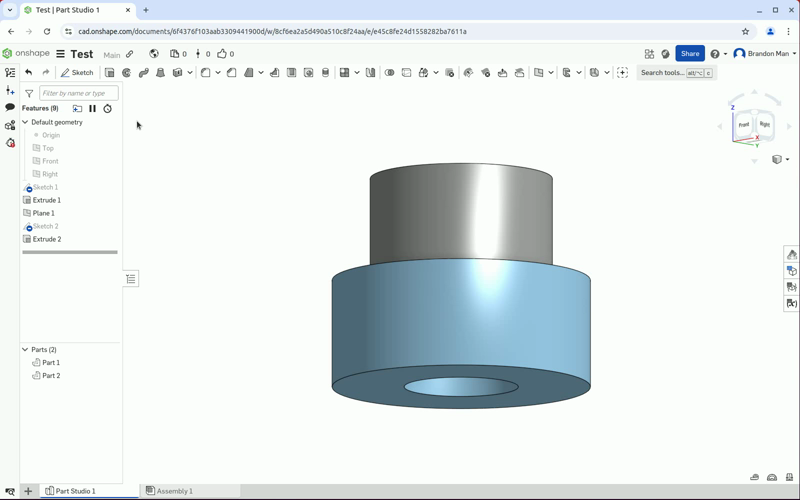
key(left, 3)
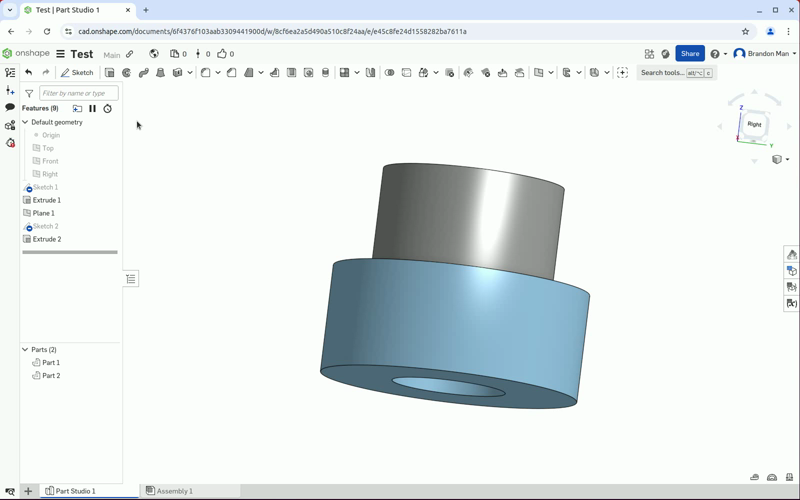
key(right, 3)
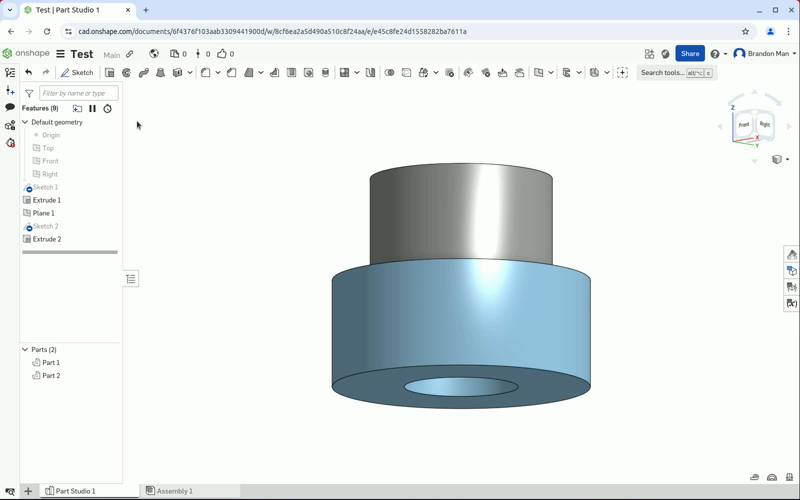
key(down, 3)
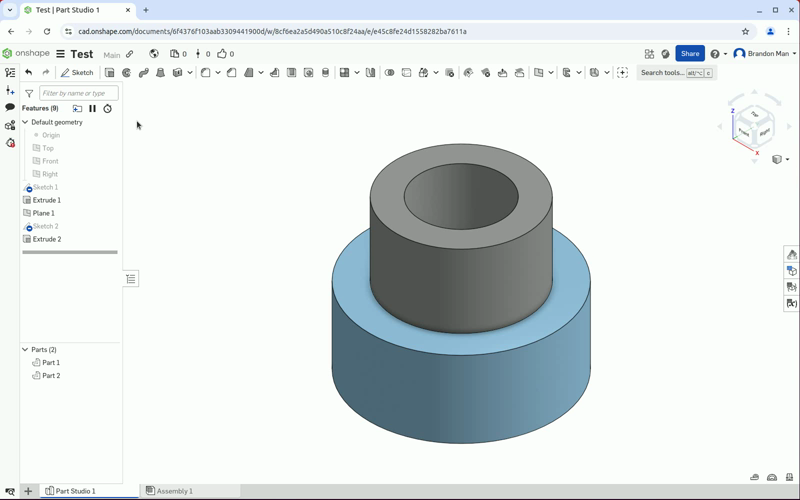
mouse_move(73, 189)
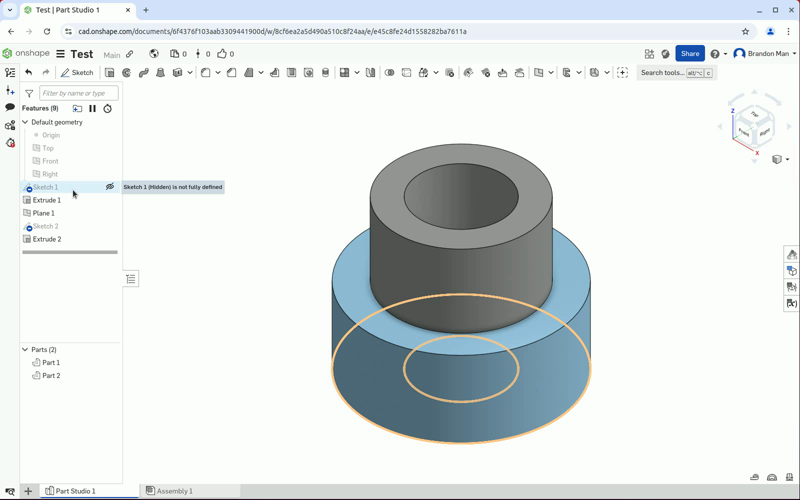
click(73, 189)